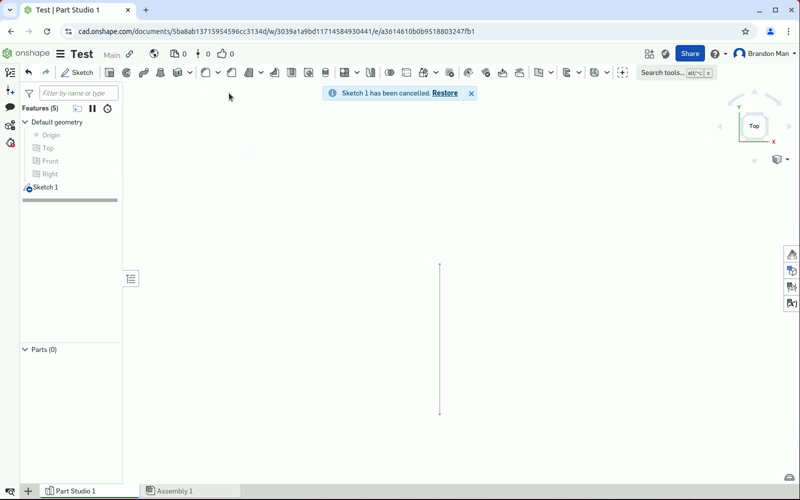
key(shift+h)
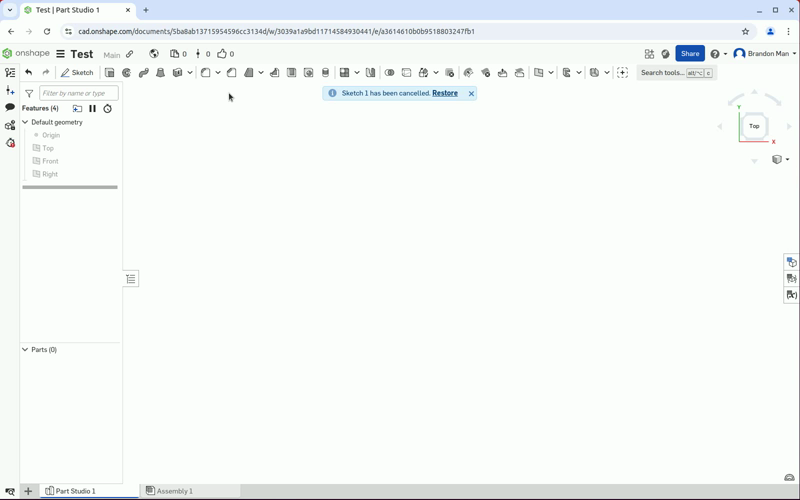
mouse_move(73, 352)
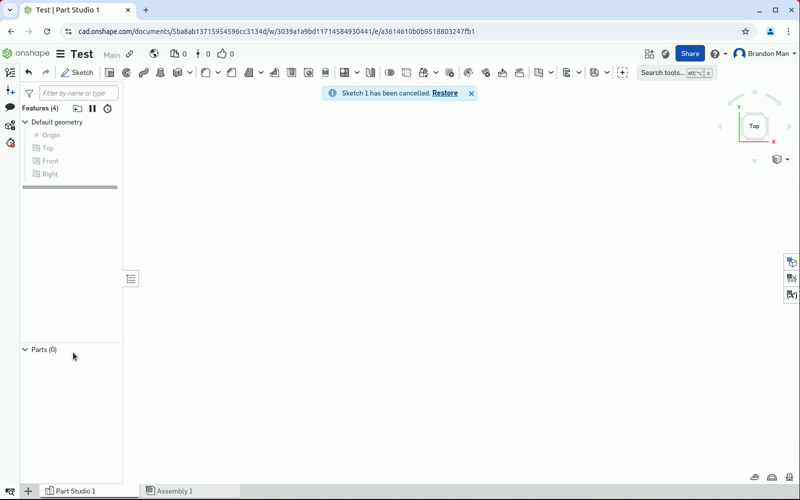
key(y)
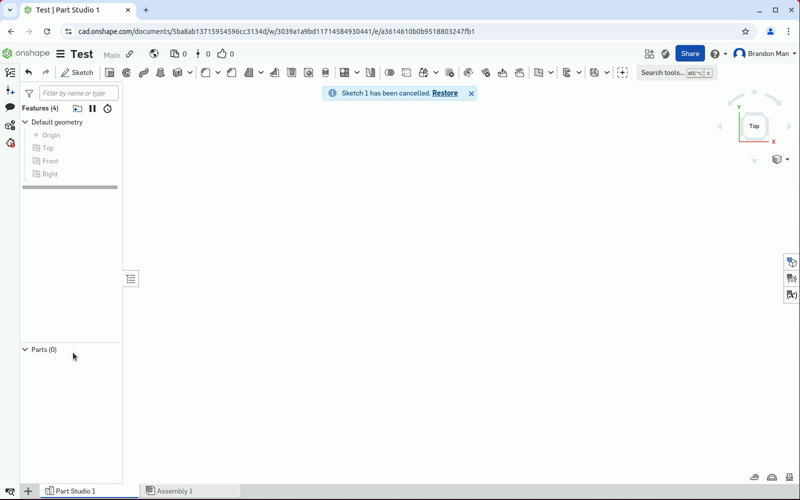
key(shift+p)
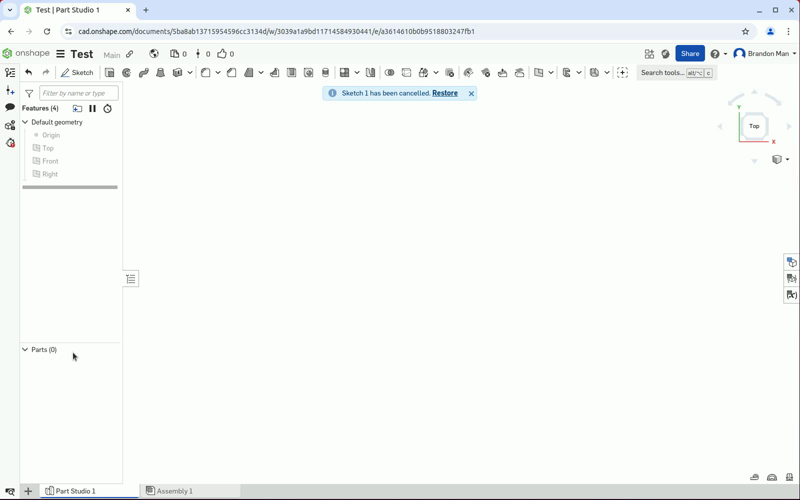
key(space)
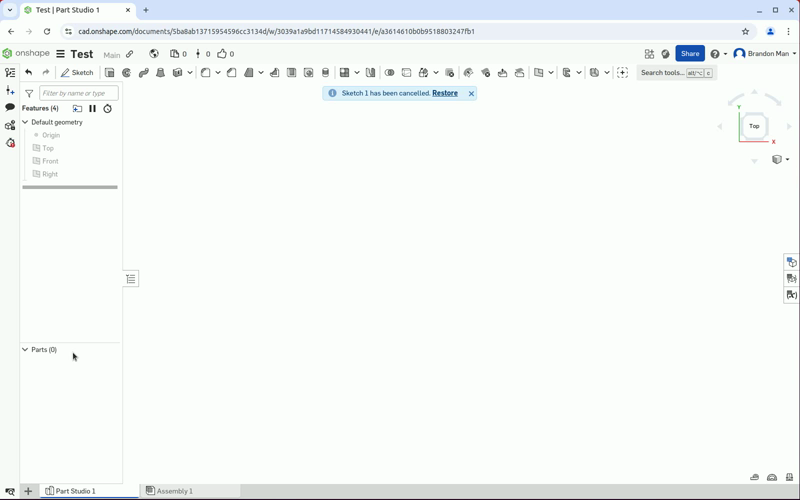
key_down(shift)
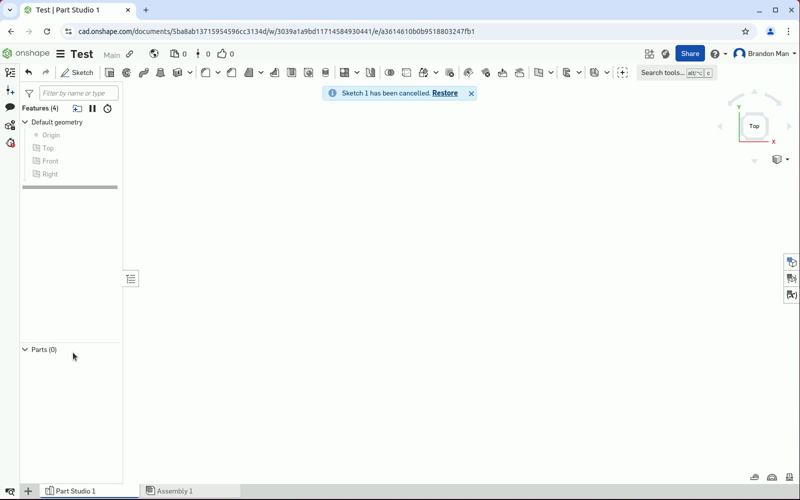
key(up)
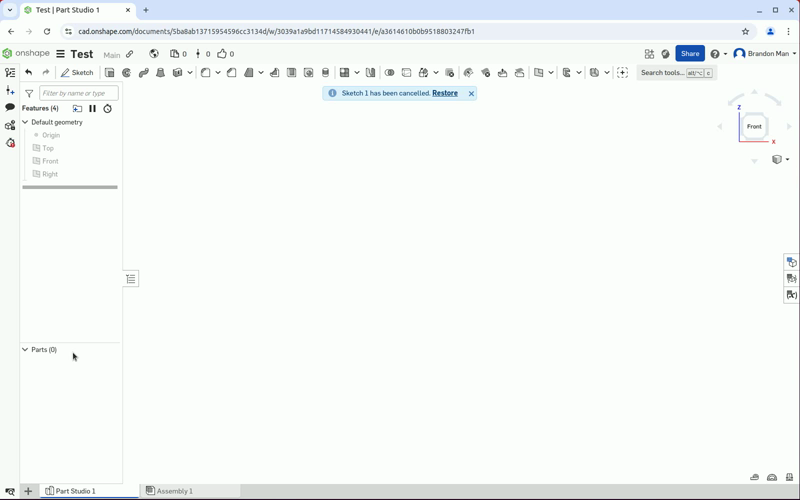
key_up(shift)
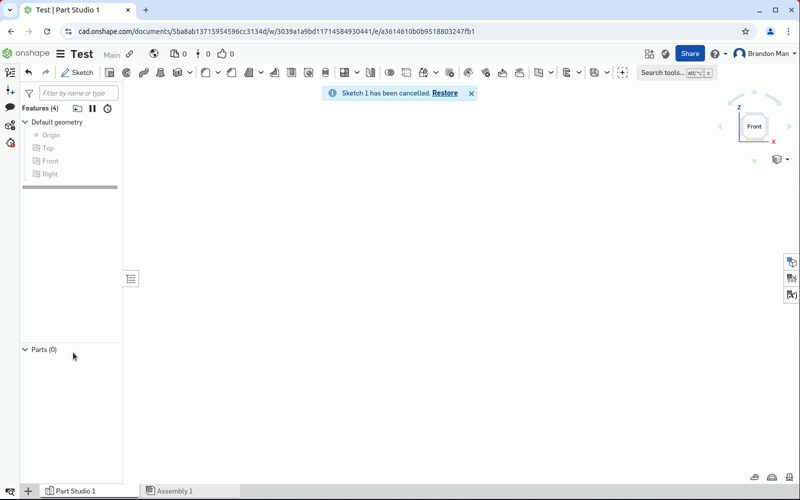
mouse_move(73, 352)
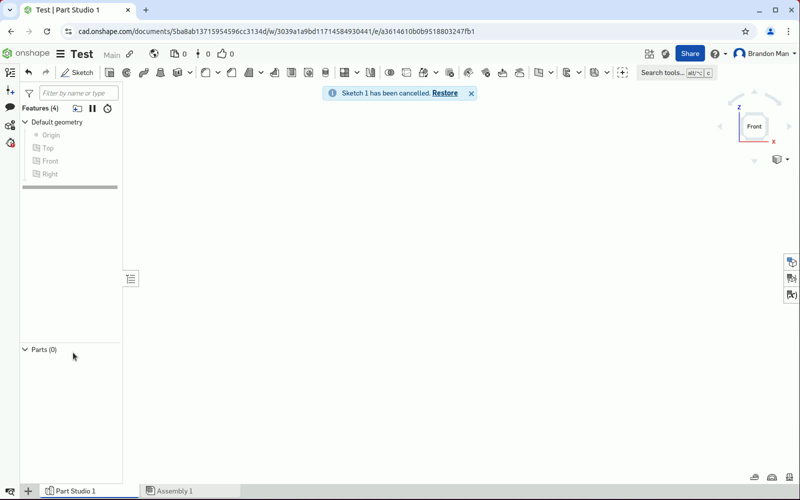
key(shift+y)
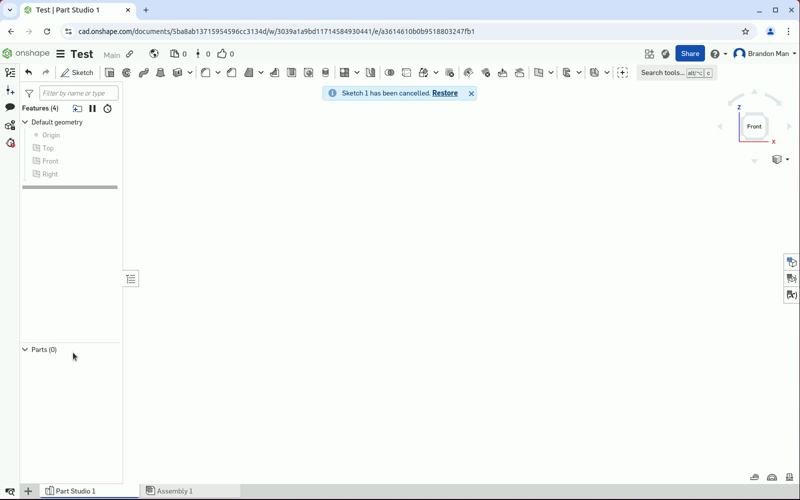
key(shift+s)
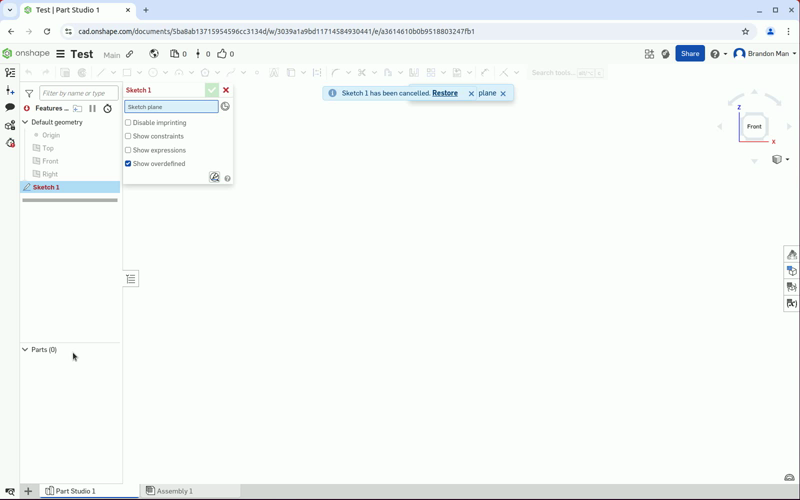
mouse_move(73, 163)
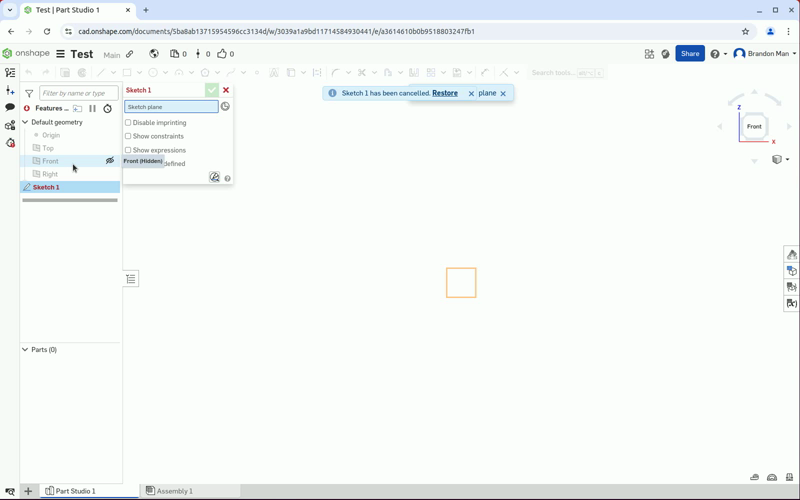
click(73, 163)
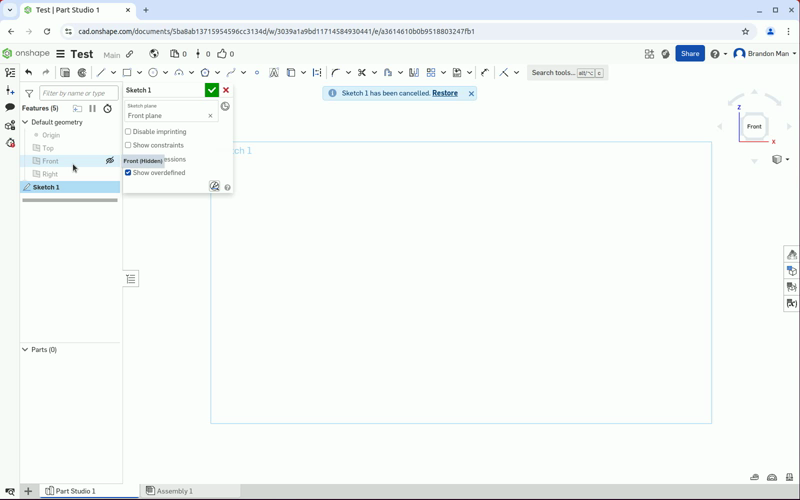
mouse_move(73, 352)
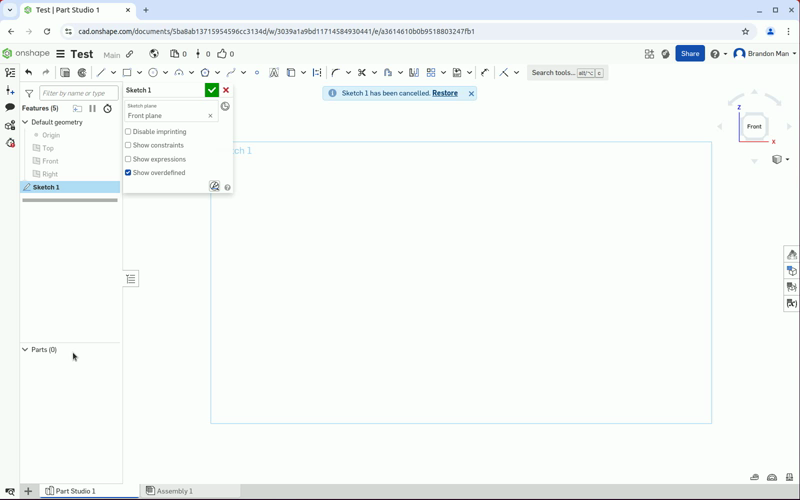
key(y)
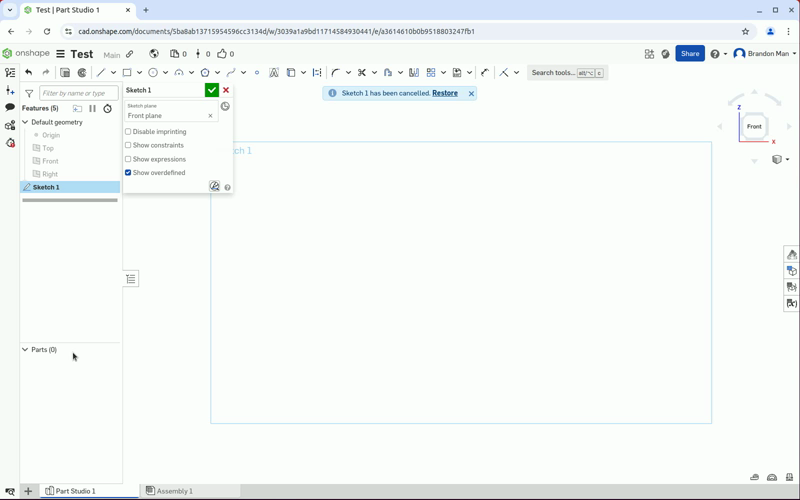
key(l)
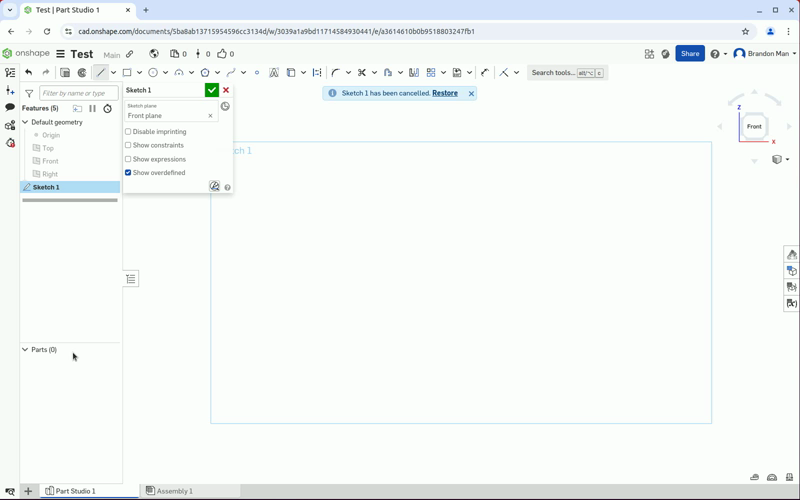
key_down(shift)
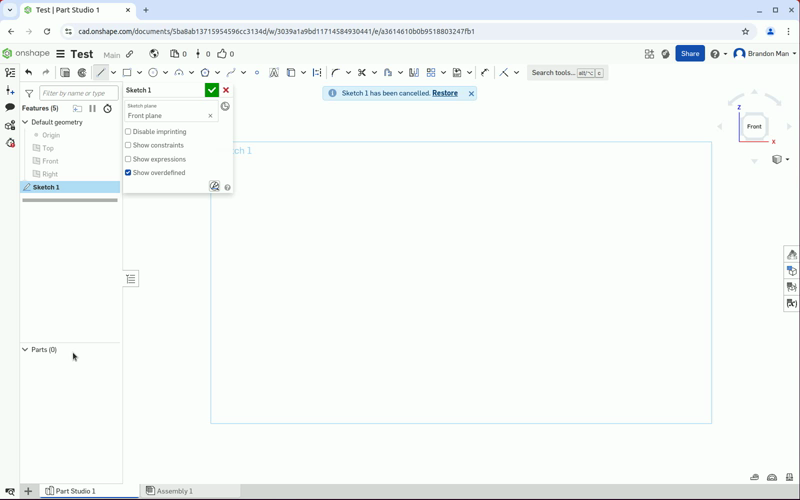
mouse_move(460, 282)
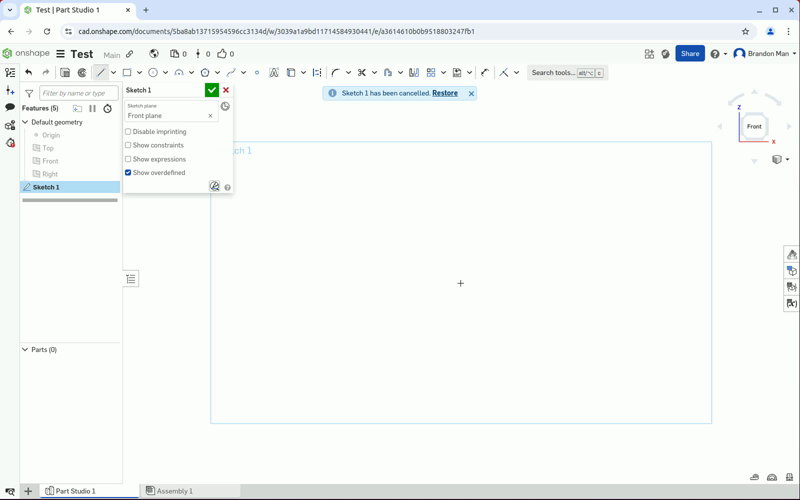
click(460, 282)
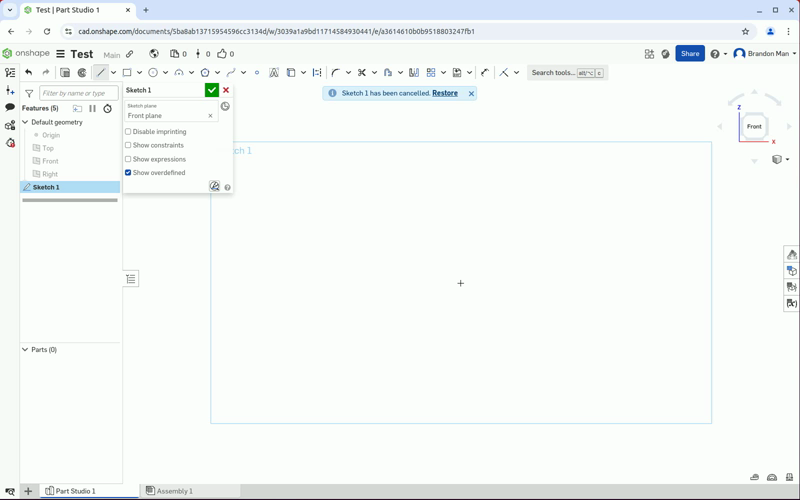
key_up(shift)
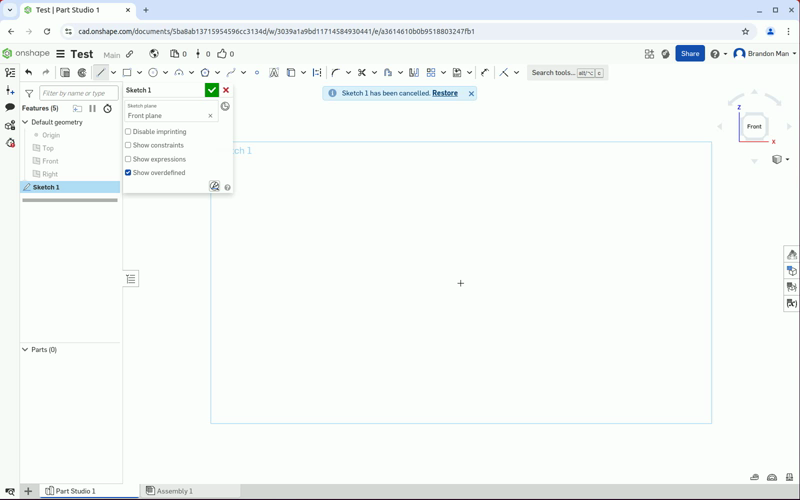
key_down(shift)
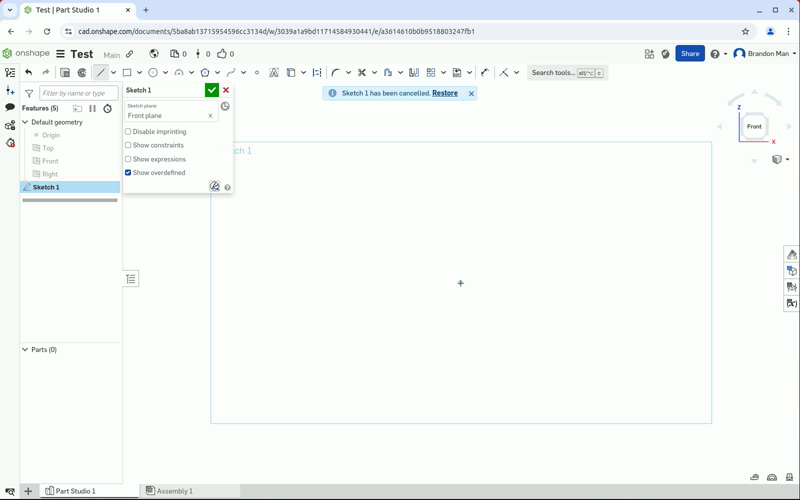
mouse_move(554, 282)
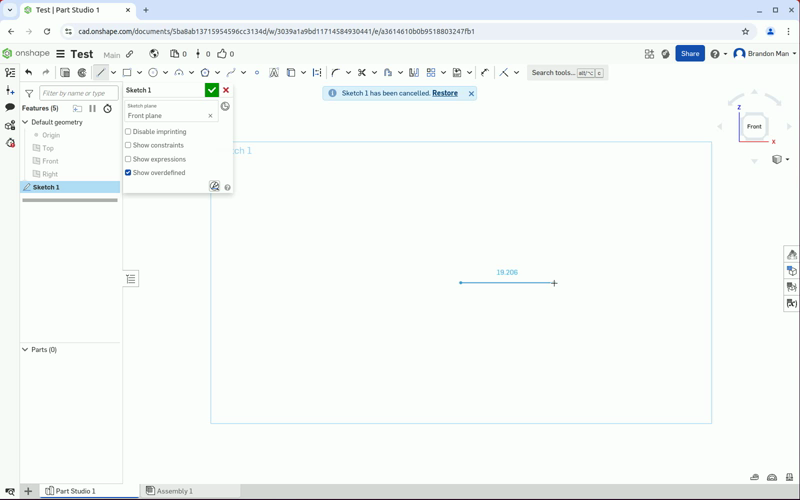
click(554, 282)
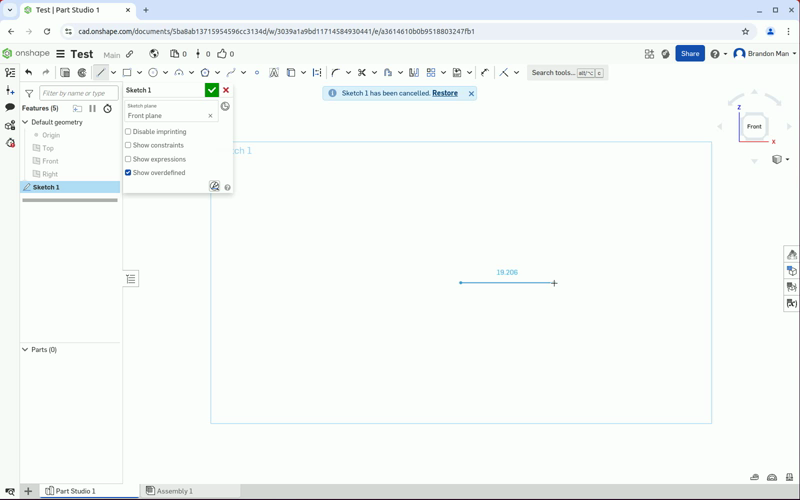
key_up(shift)
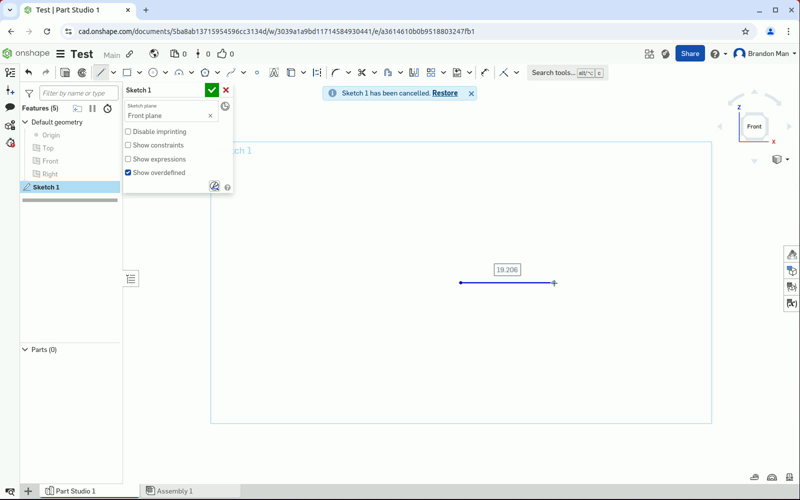
key_down(shift)
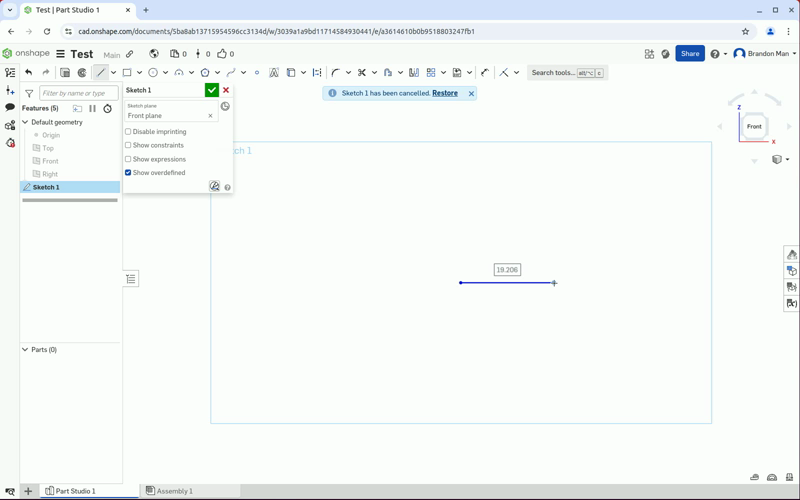
mouse_move(584, 282)
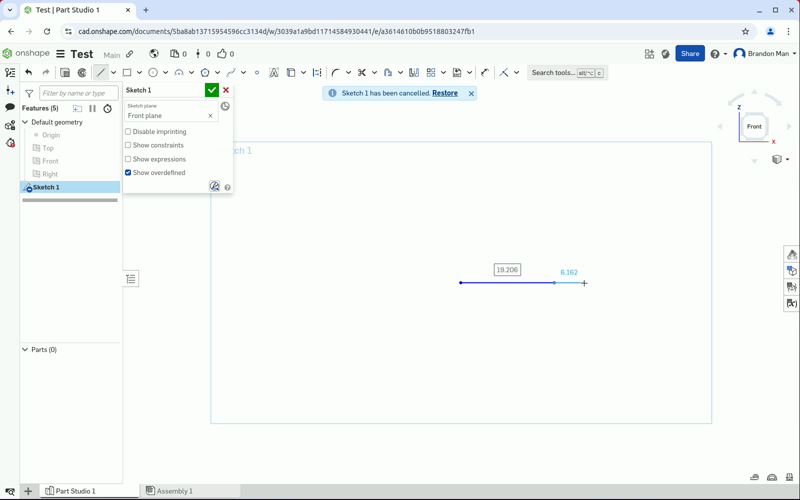
mouse_move(554, 245)
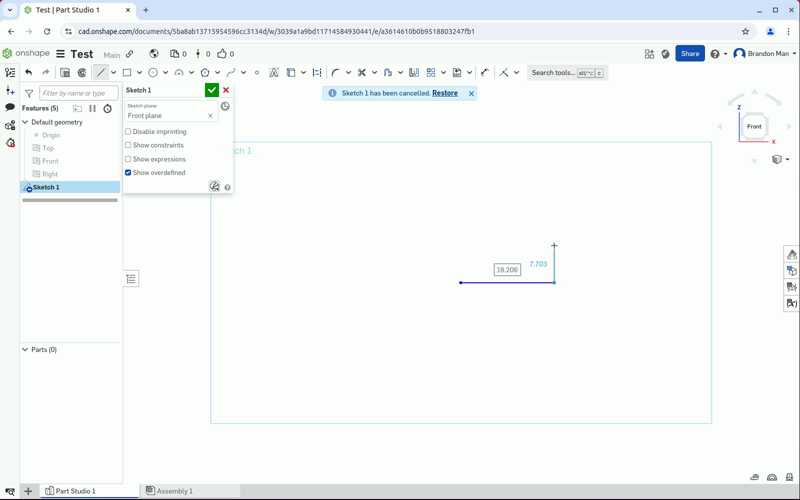
click(554, 245)
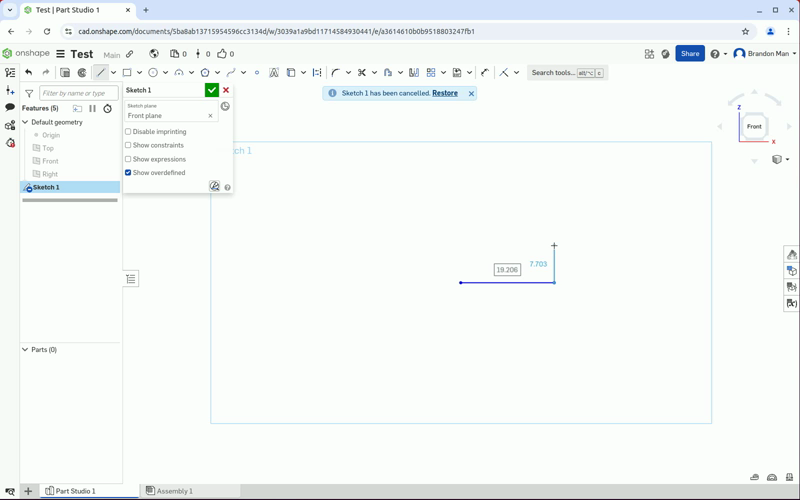
key_up(shift)
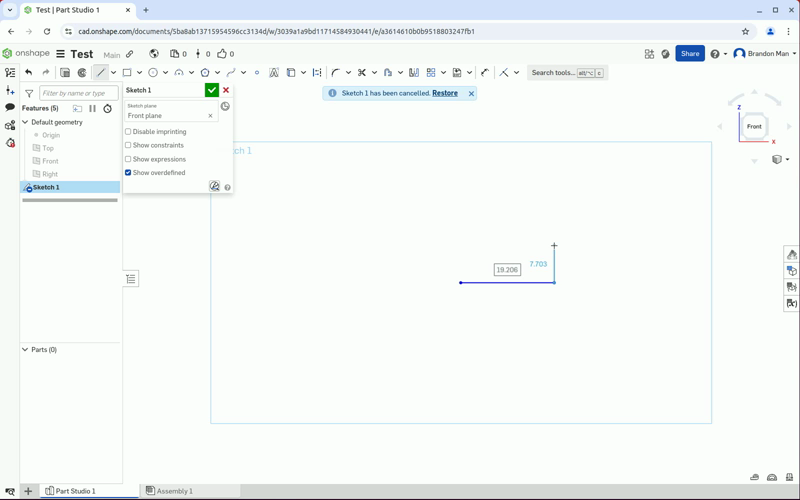
key_down(shift)
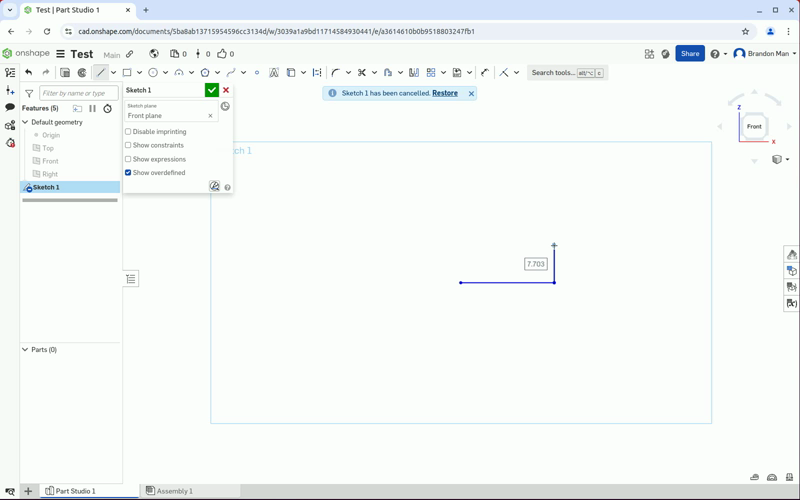
mouse_move(584, 245)
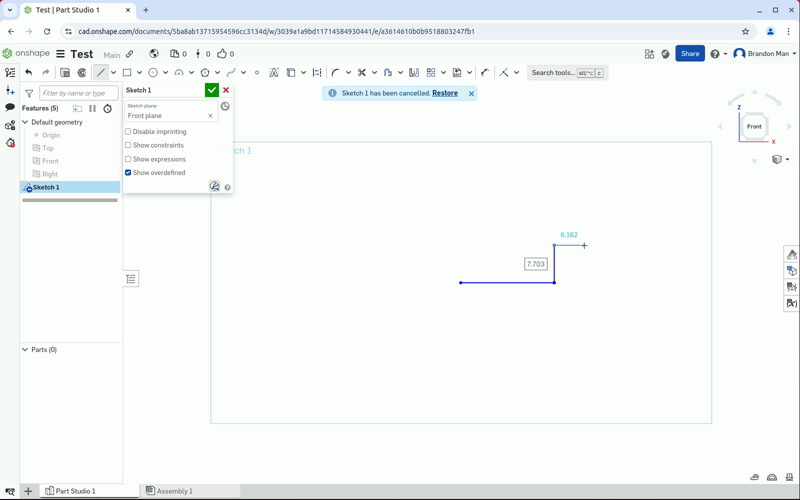
mouse_move(498, 245)
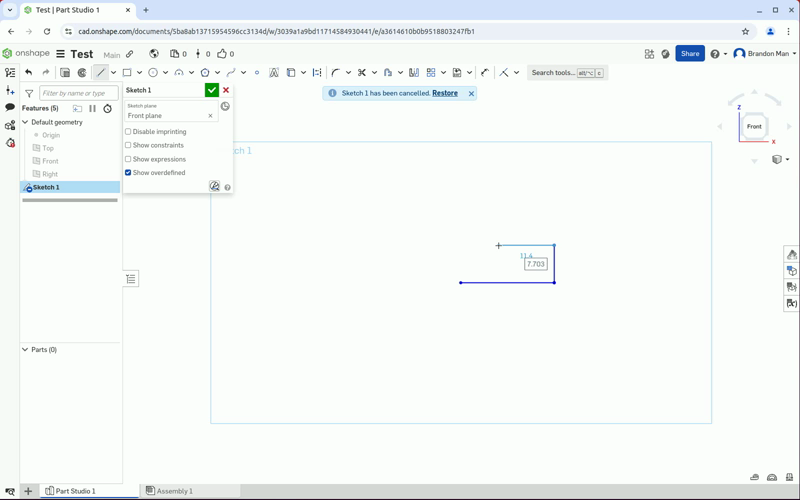
click(498, 245)
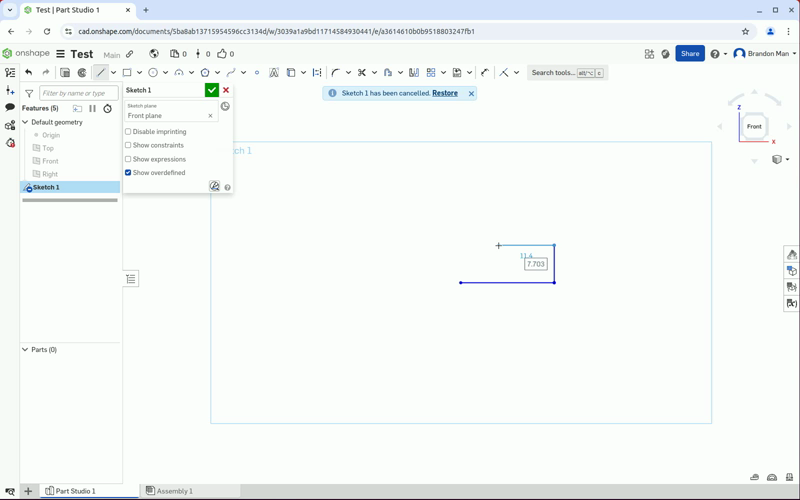
key_up(shift)
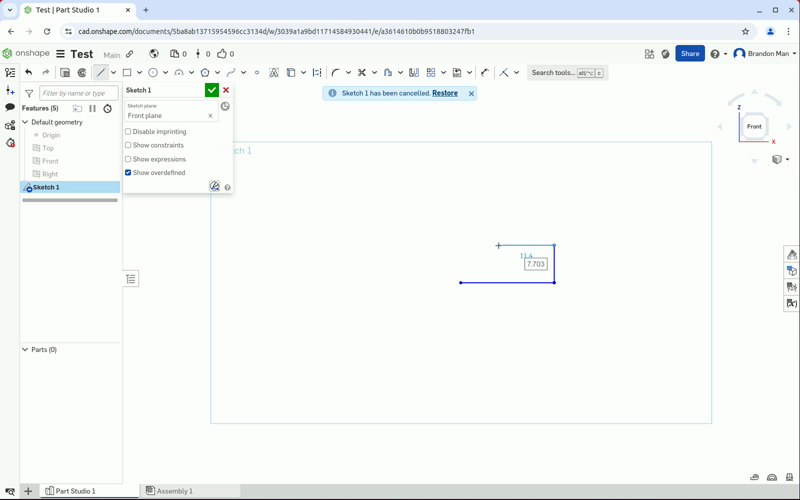
key_down(shift)
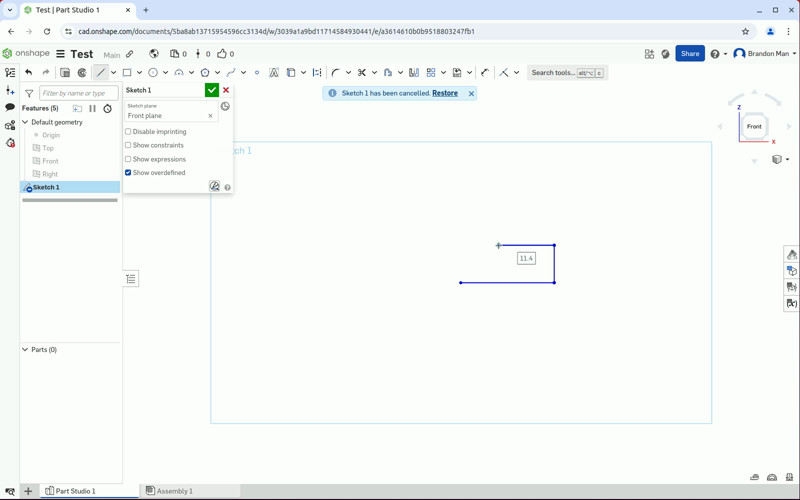
mouse_move(498, 170)
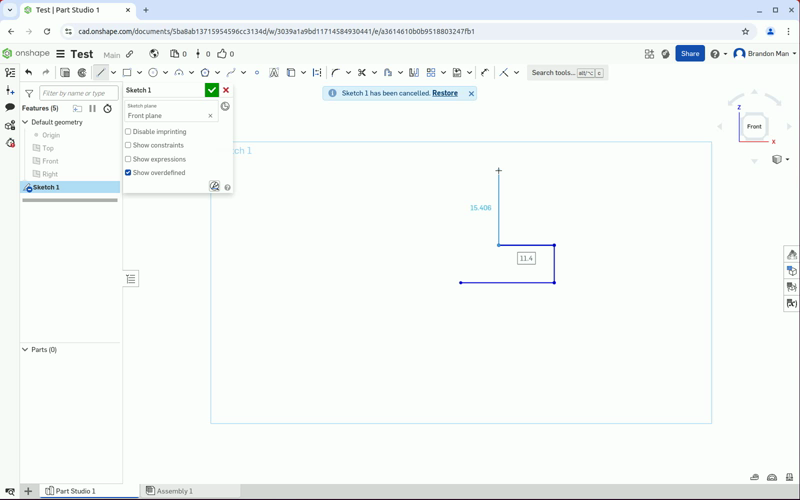
click(498, 170)
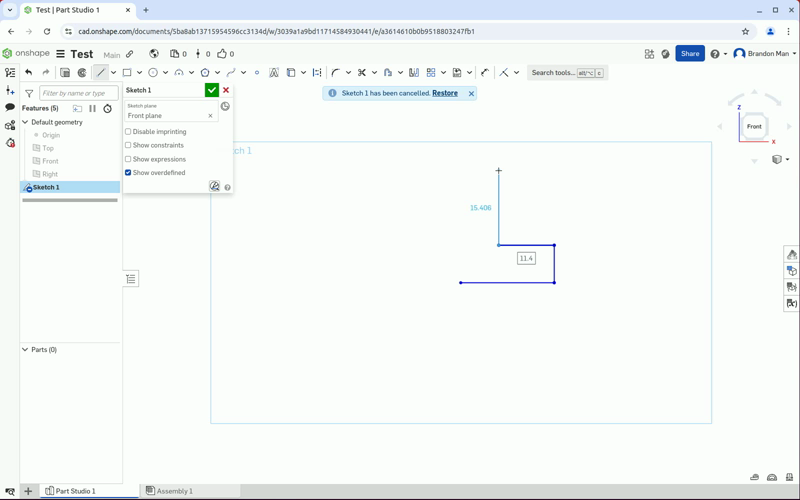
key_up(shift)
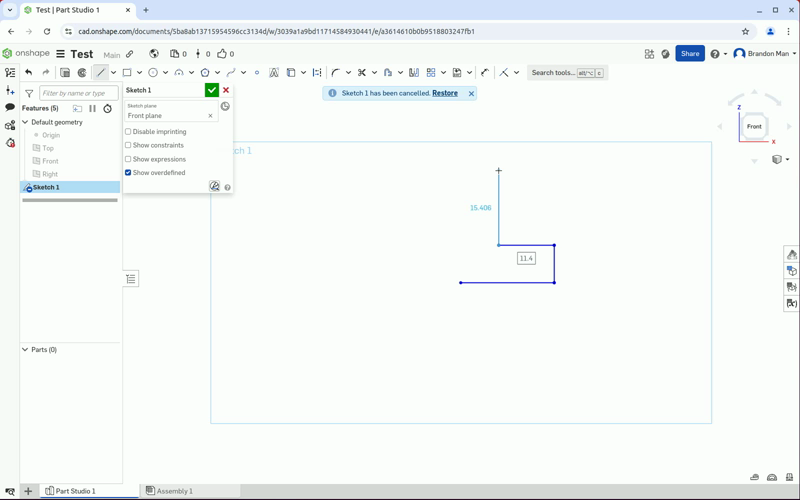
key_down(shift)
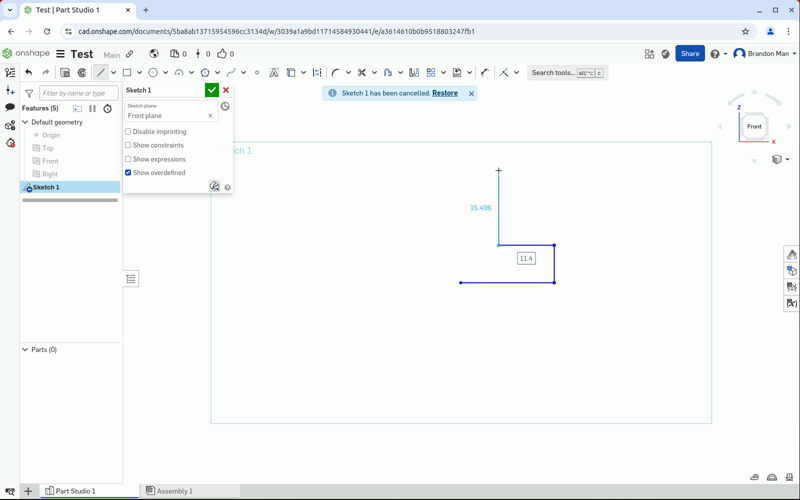
mouse_move(528, 170)
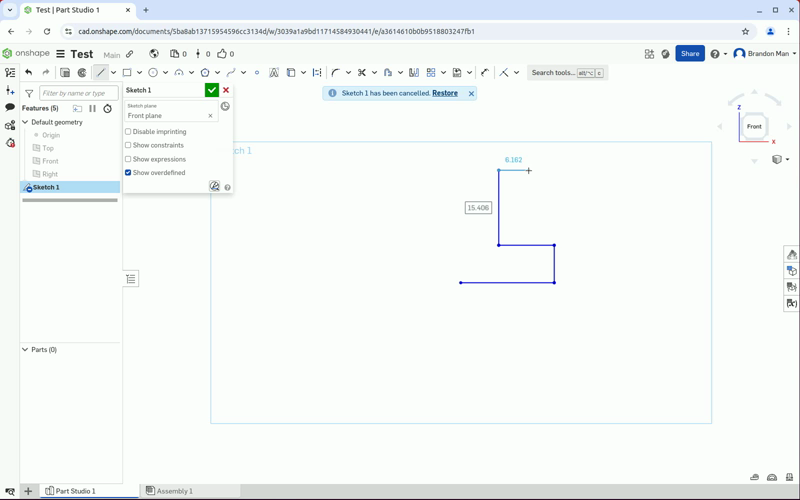
mouse_move(460, 170)
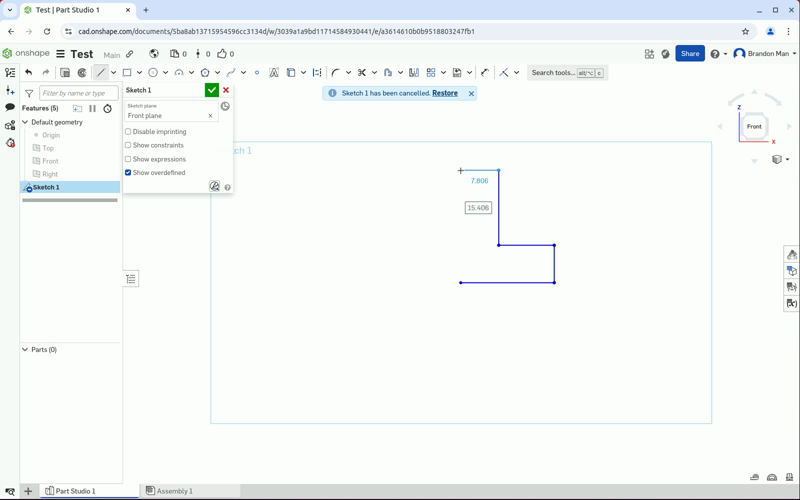
click(460, 170)
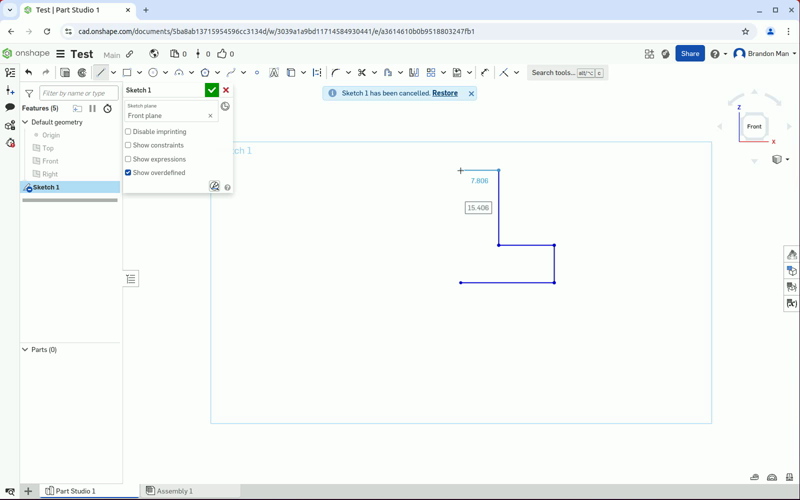
key_up(shift)
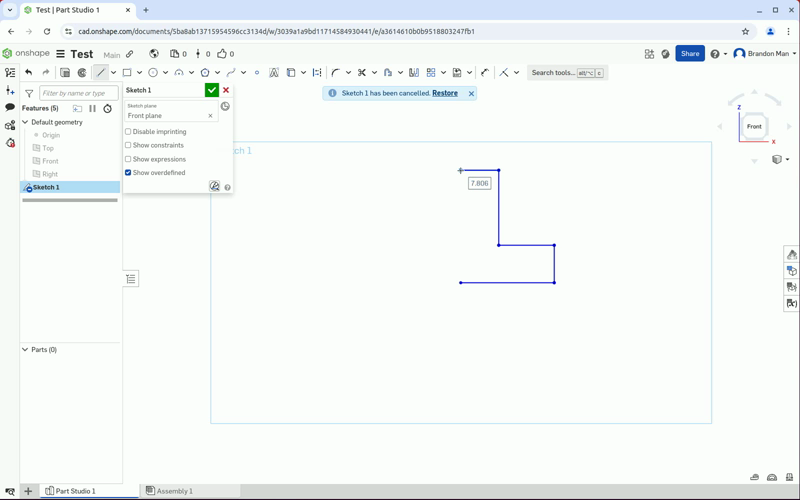
key_down(shift)
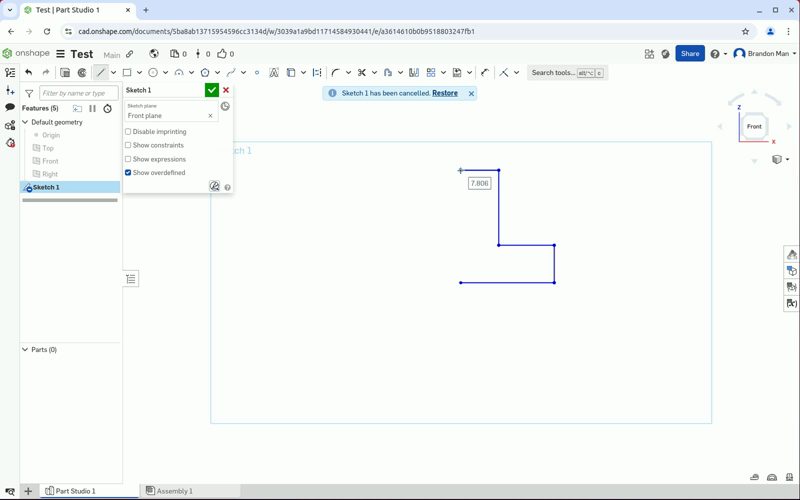
mouse_move(460, 282)
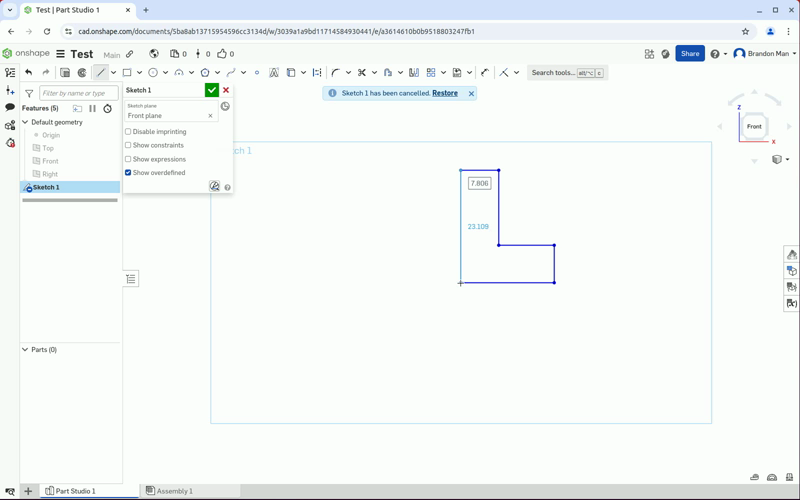
key_up(shift)
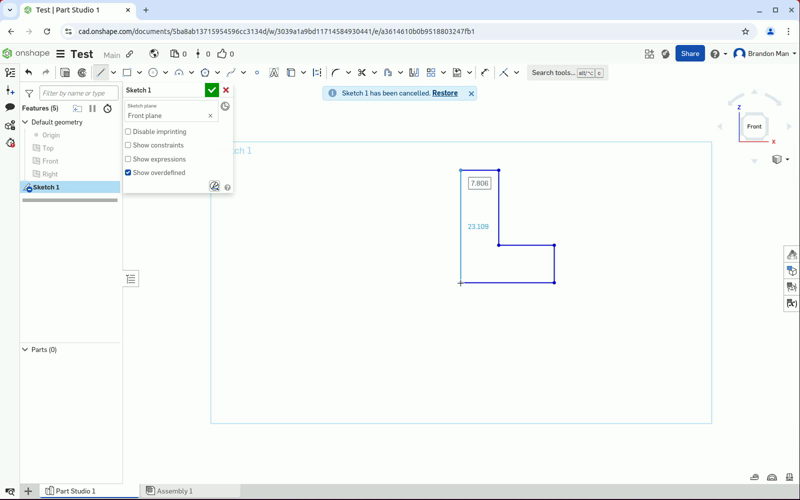
click(460, 282)
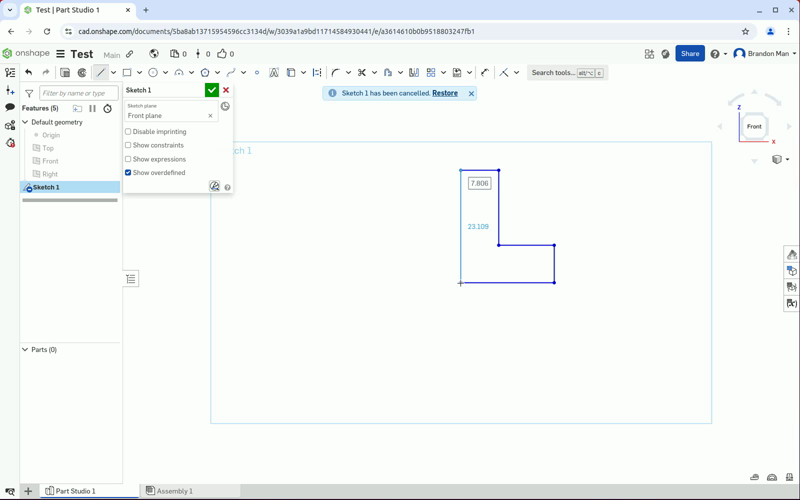
key(esc)
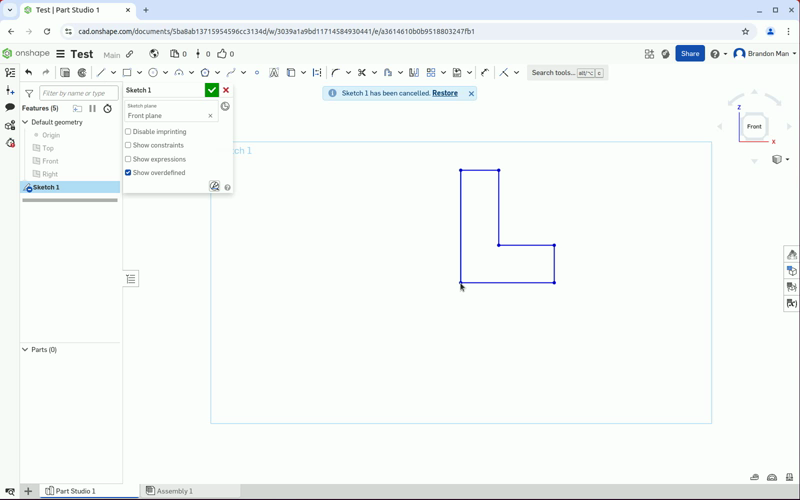
mouse_move(485, 266)
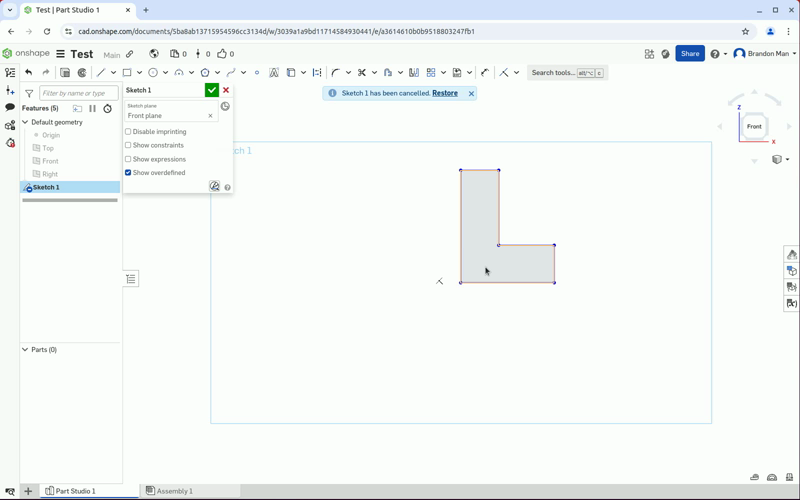
click(485, 266)
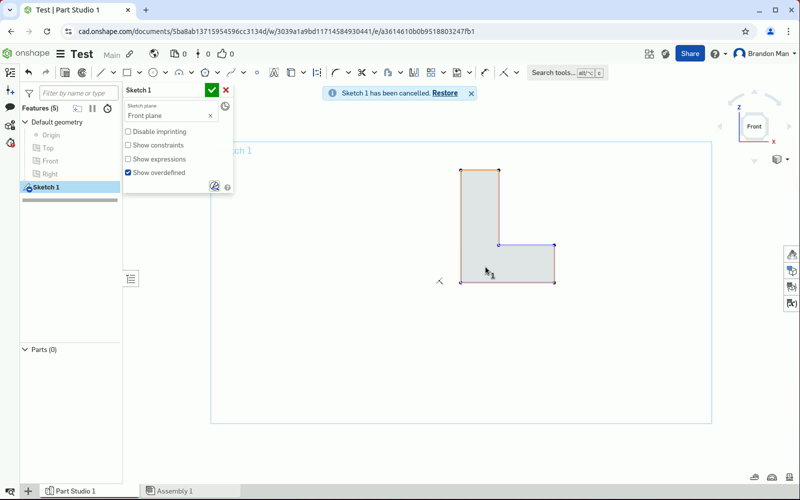
mouse_move(73, 352)
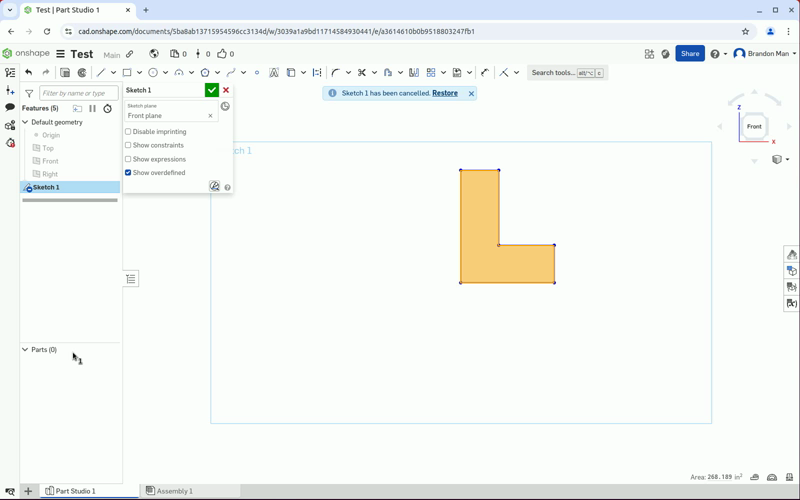
key(shift+y)
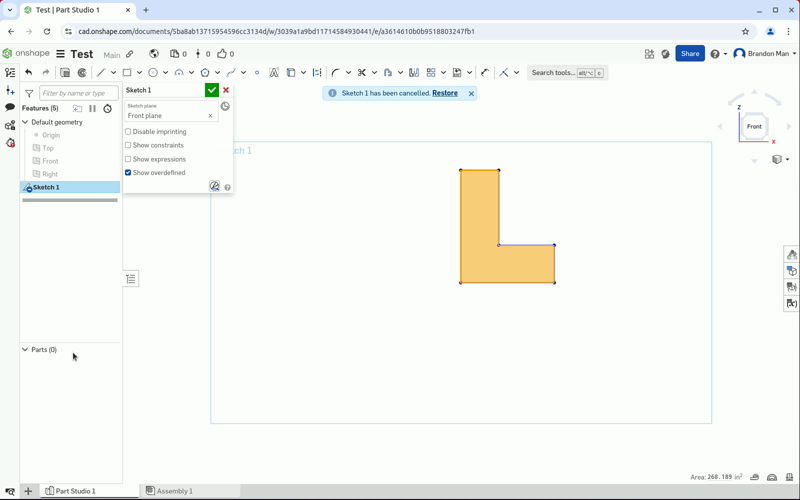
key(shift+e)
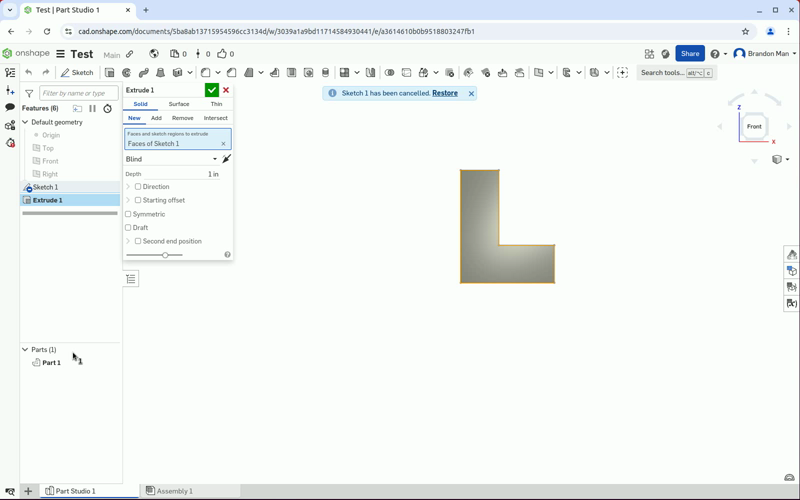
mouse_move(143, 106)
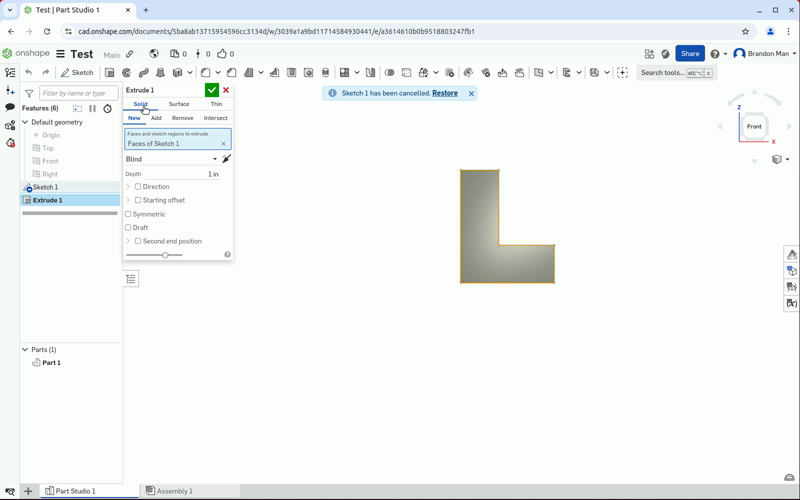
click(143, 106)
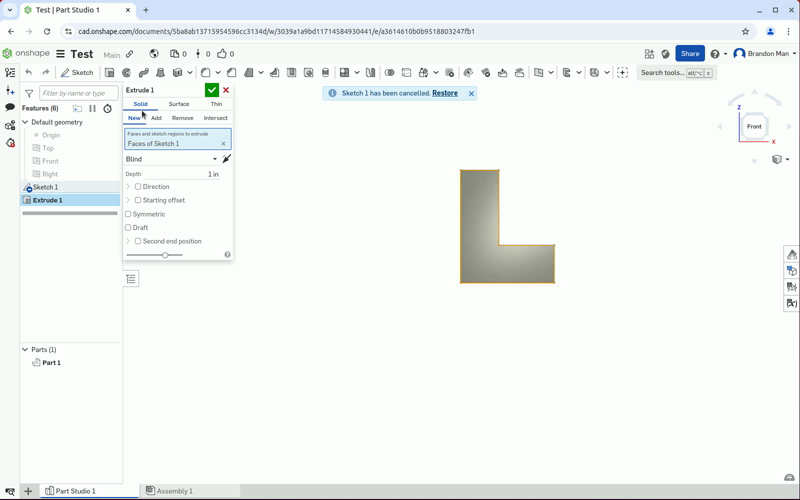
mouse_move(137, 120)
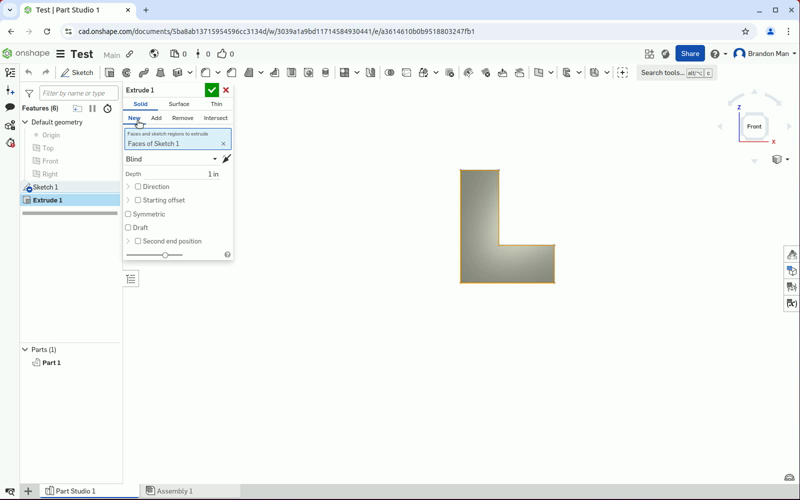
click(137, 120)
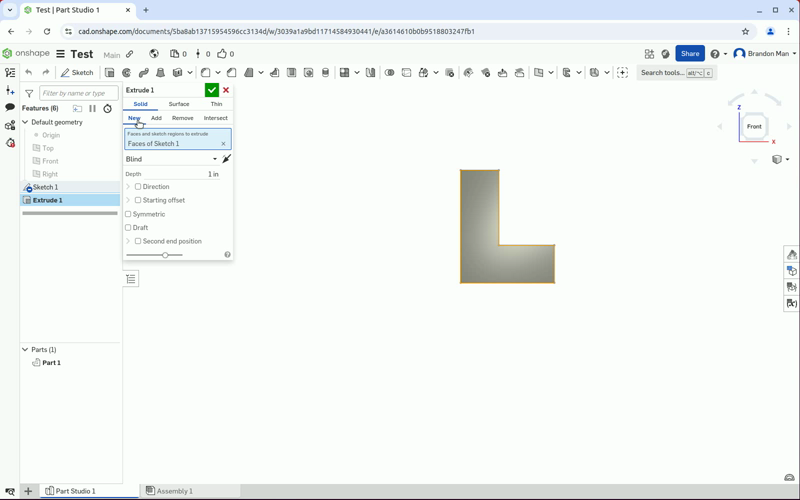
key(tab, 4)
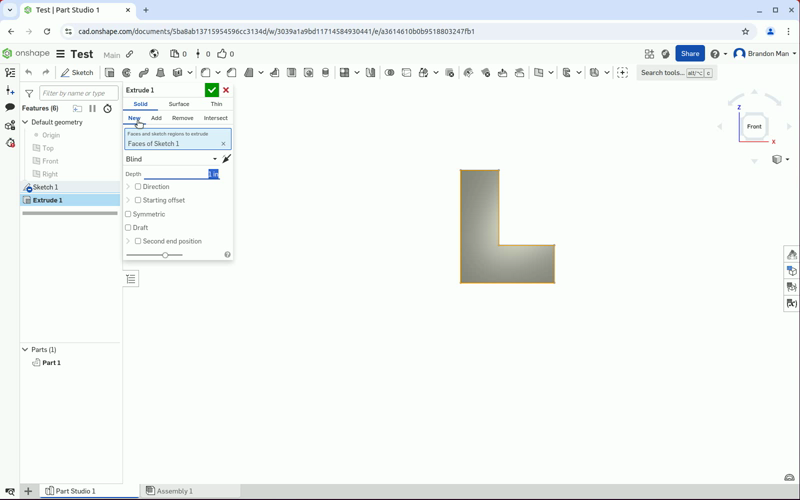
text(19.257)
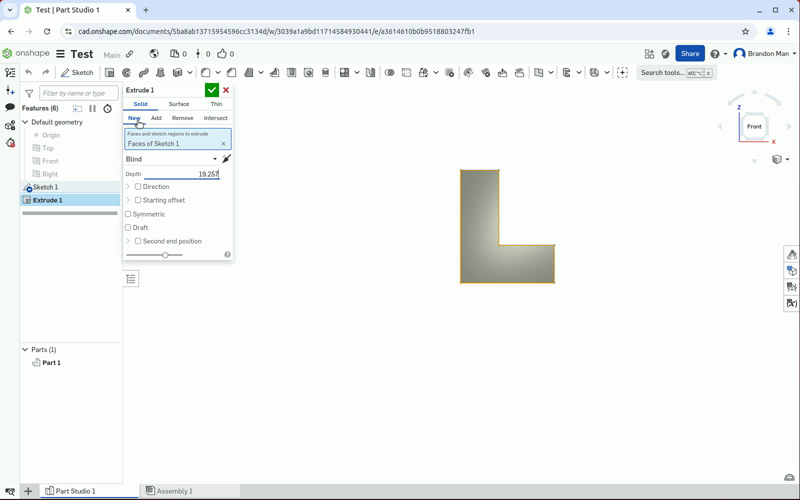
key(enter)
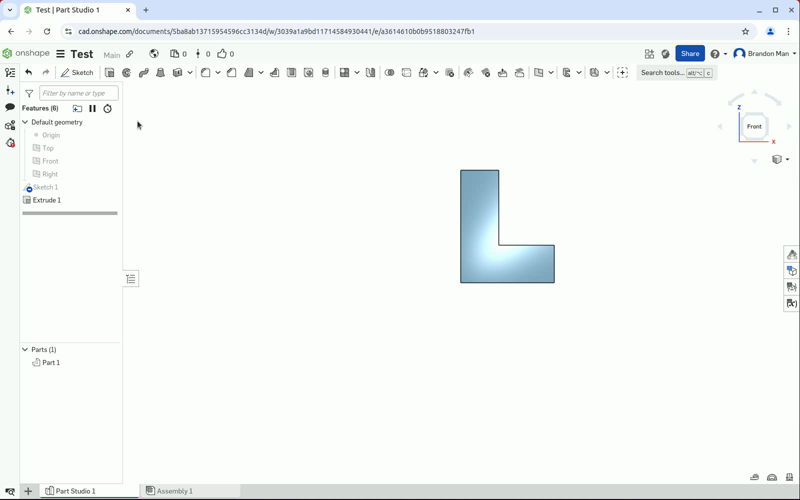
key(shift+h)
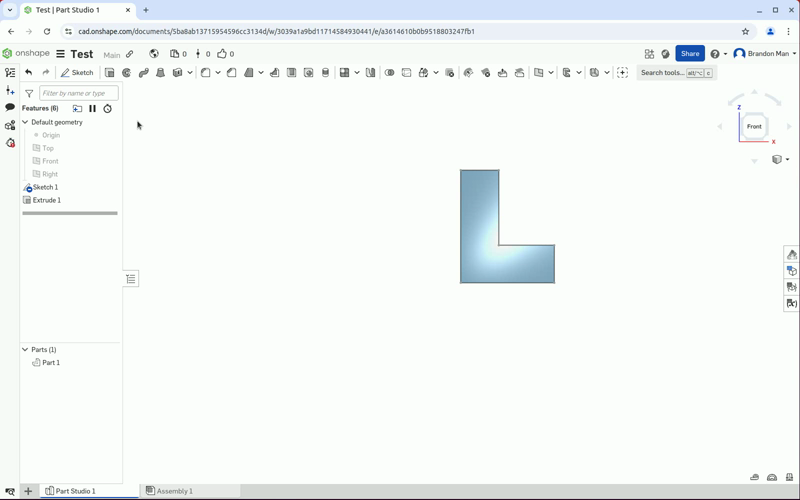
key(shift+h)
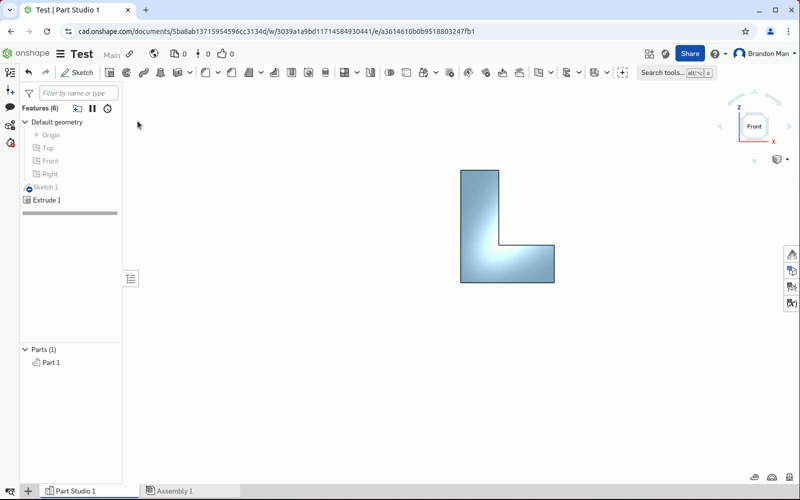
mouse_move(73, 189)
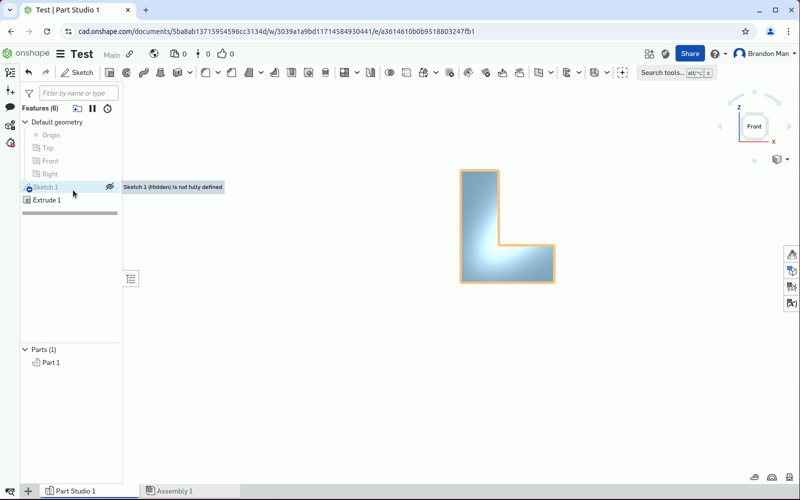
click(73, 189)
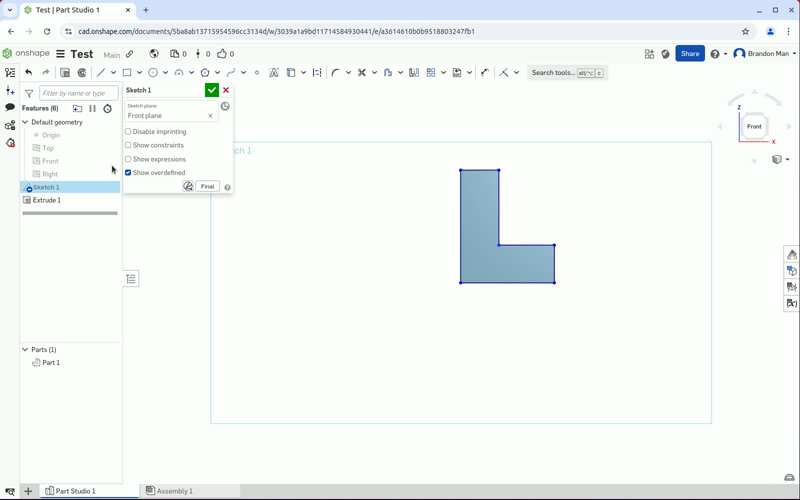
mouse_move(229, 92)
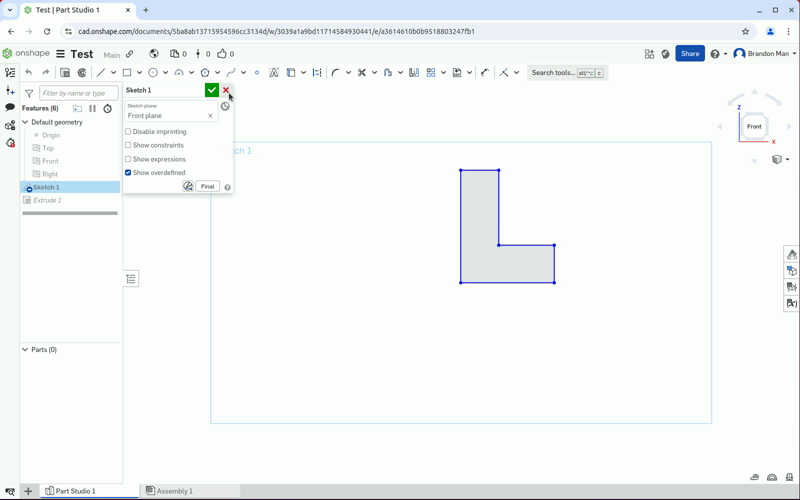
click(229, 92)
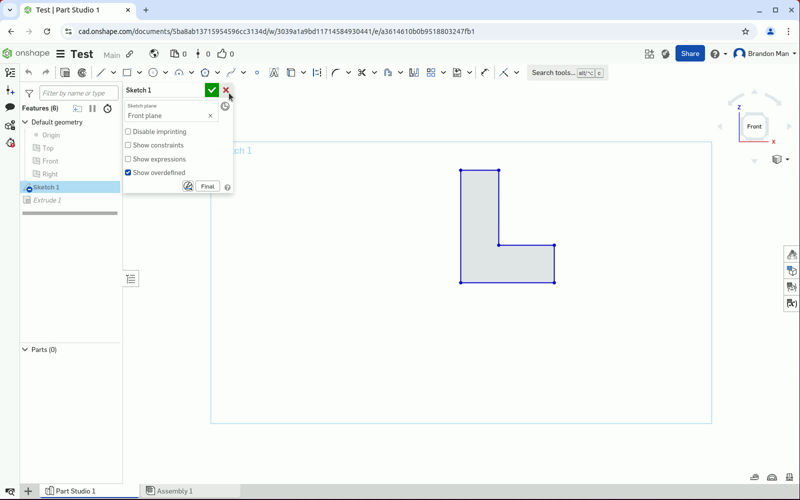
key(shift+s)
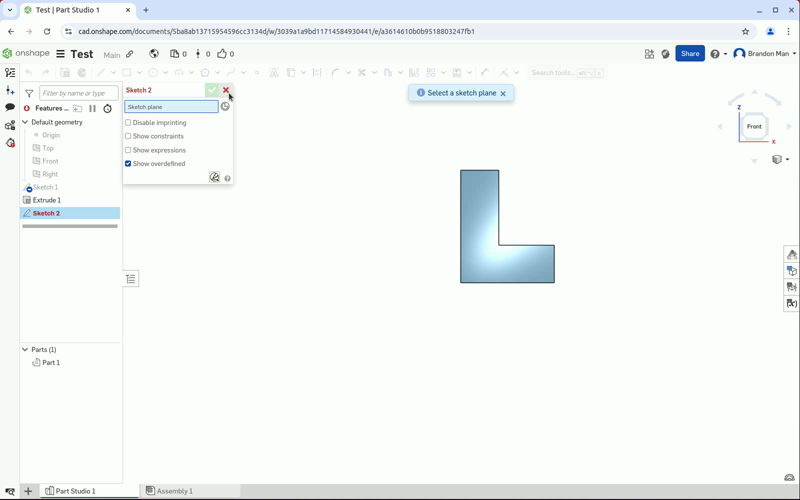
mouse_move(73, 163)
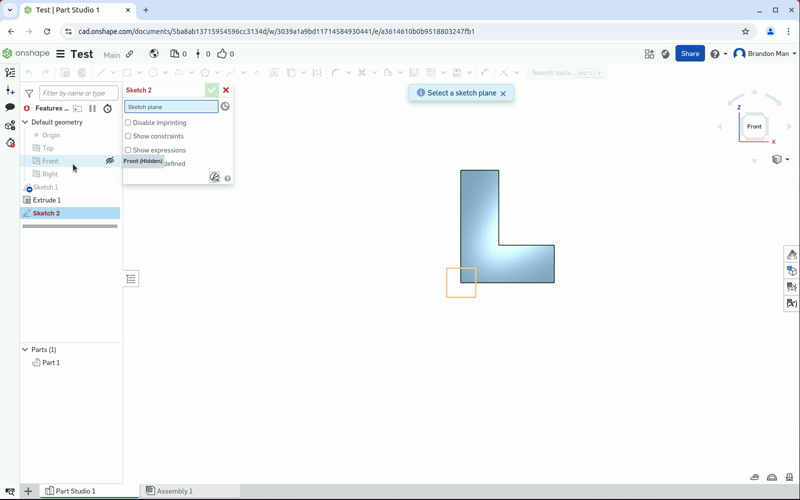
click(73, 163)
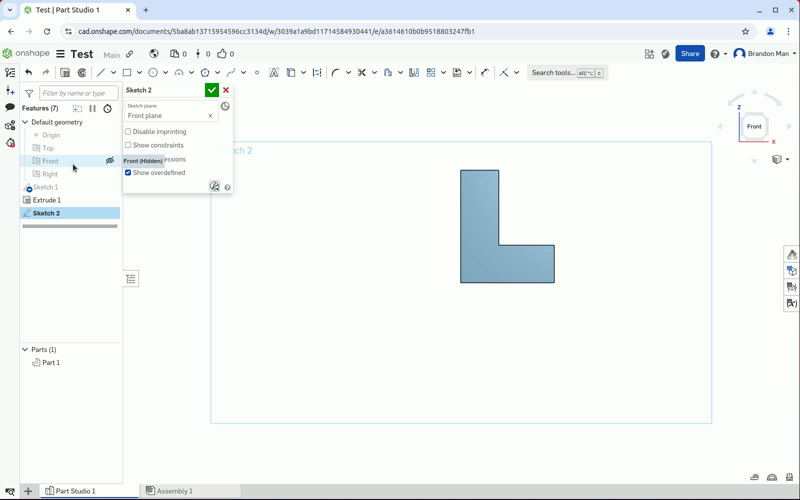
mouse_move(73, 352)
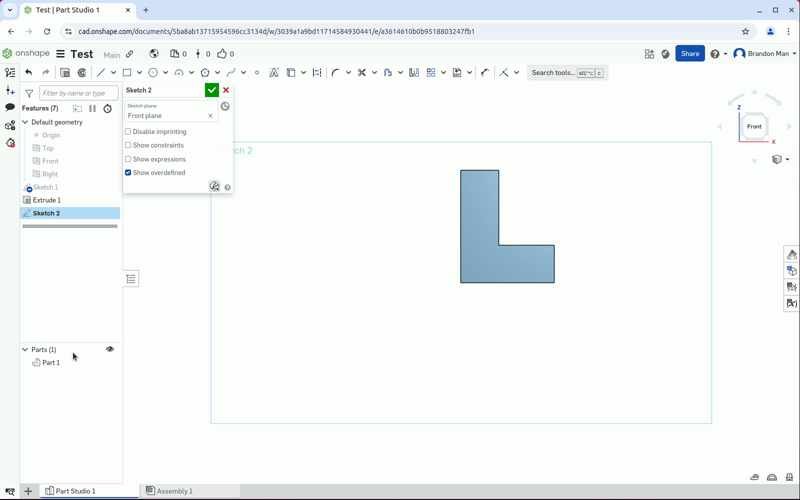
key(y)
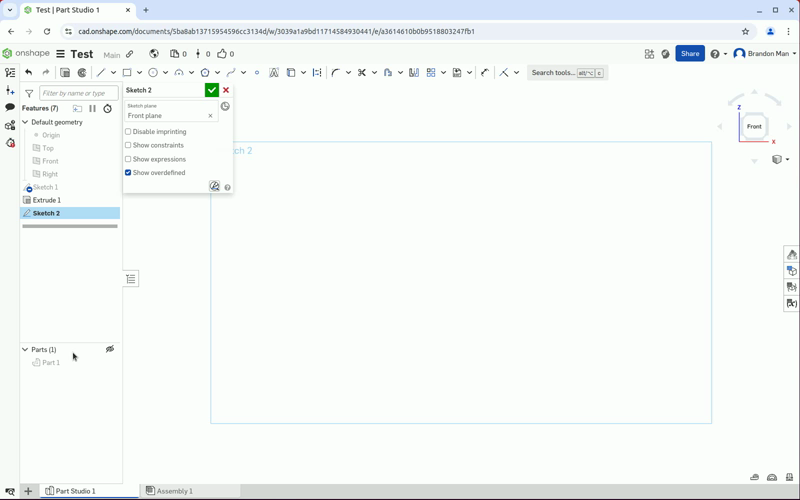
key(l)
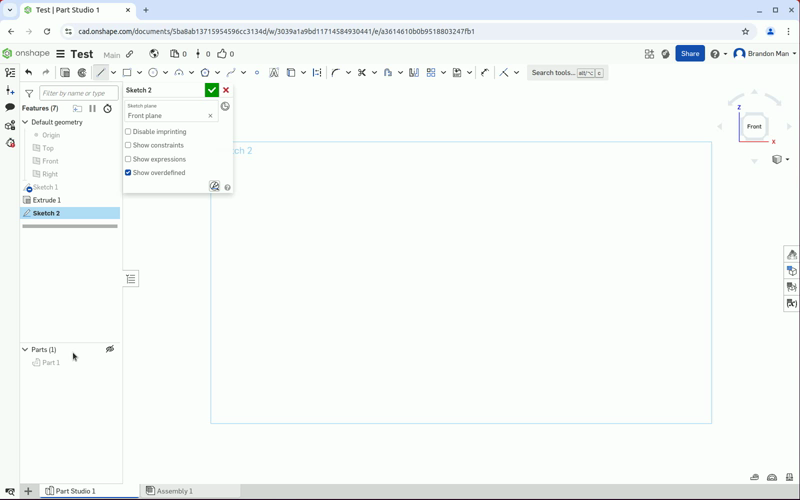
key_down(shift)
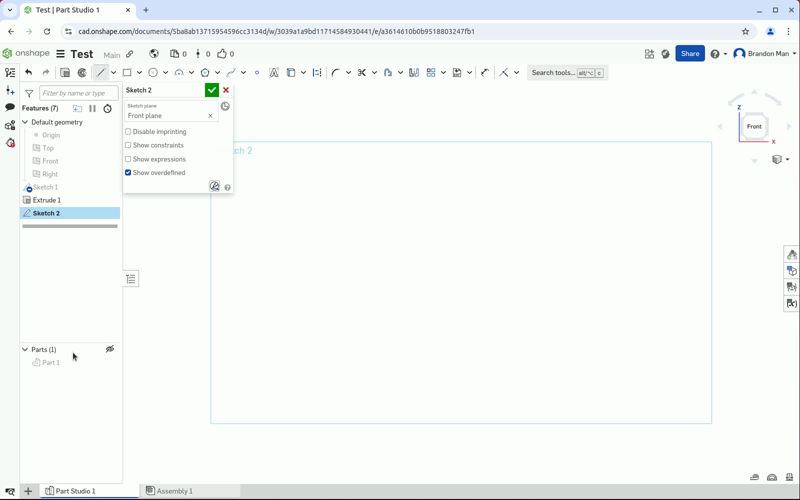
mouse_move(498, 245)
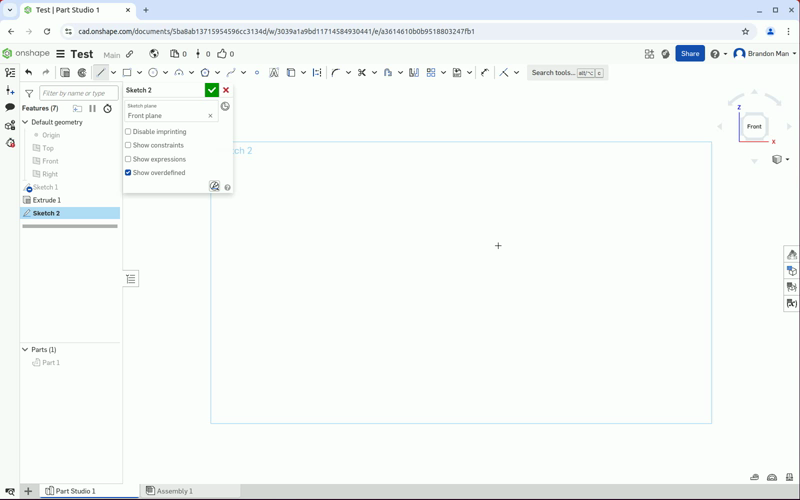
click(498, 245)
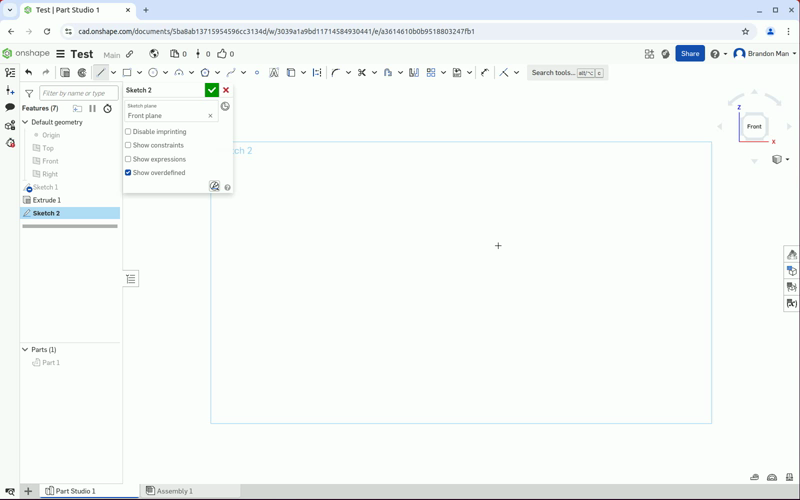
key_up(shift)
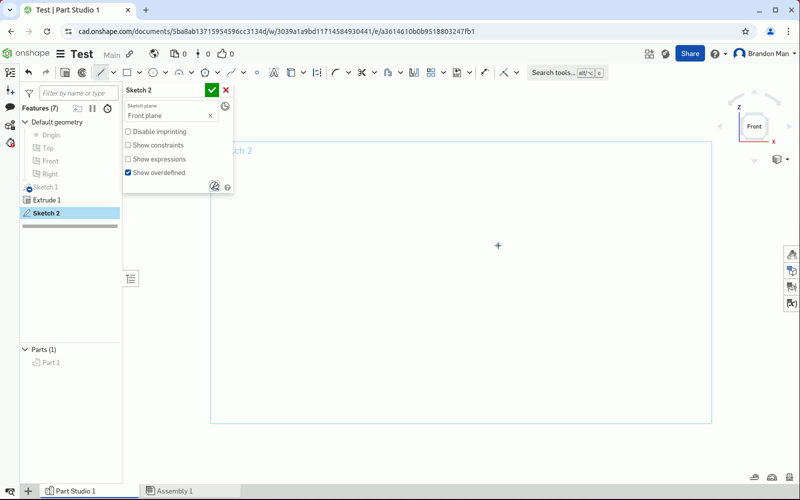
key_down(shift)
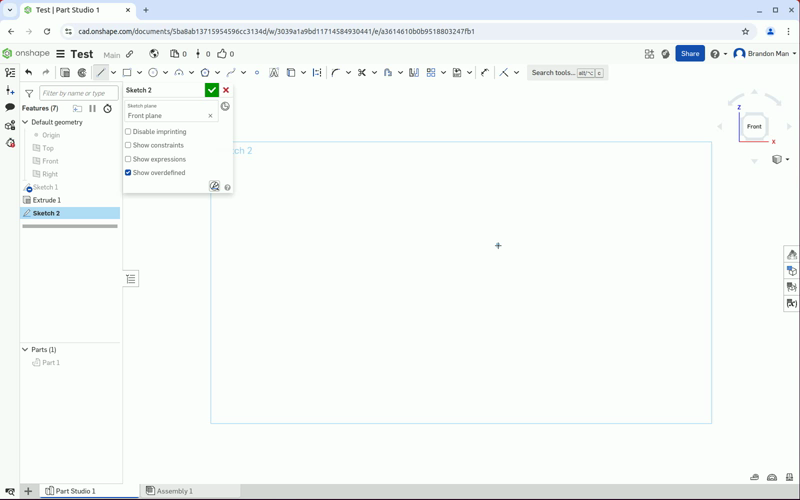
mouse_move(528, 245)
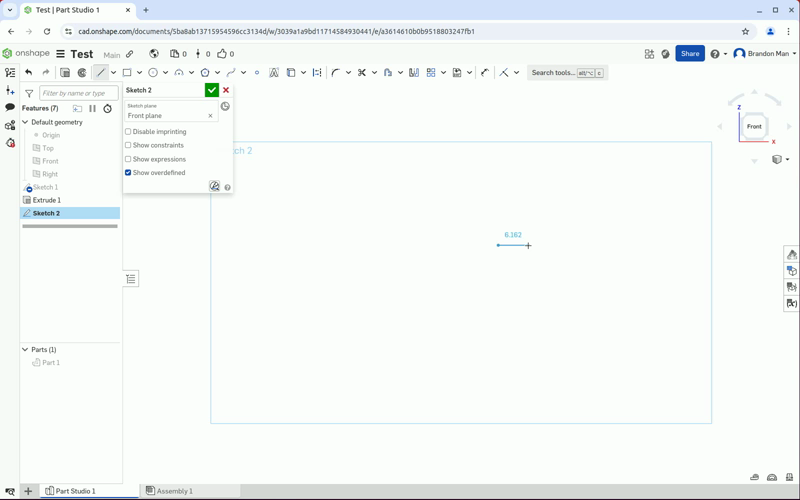
mouse_move(534, 245)
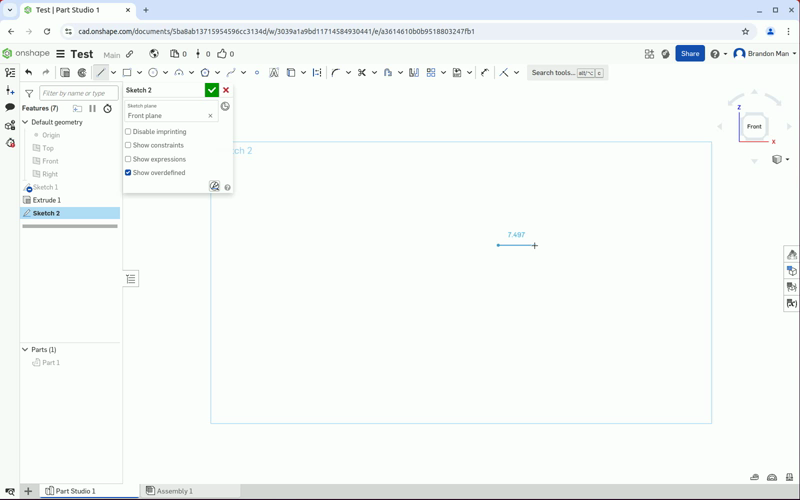
click(534, 245)
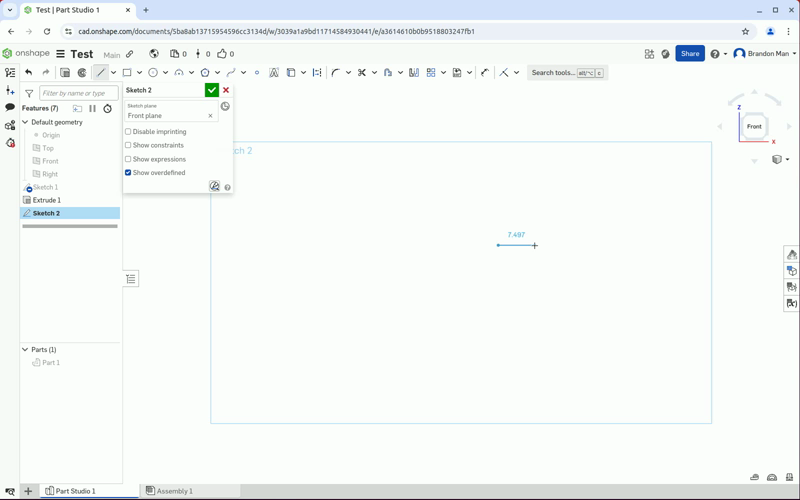
key_up(shift)
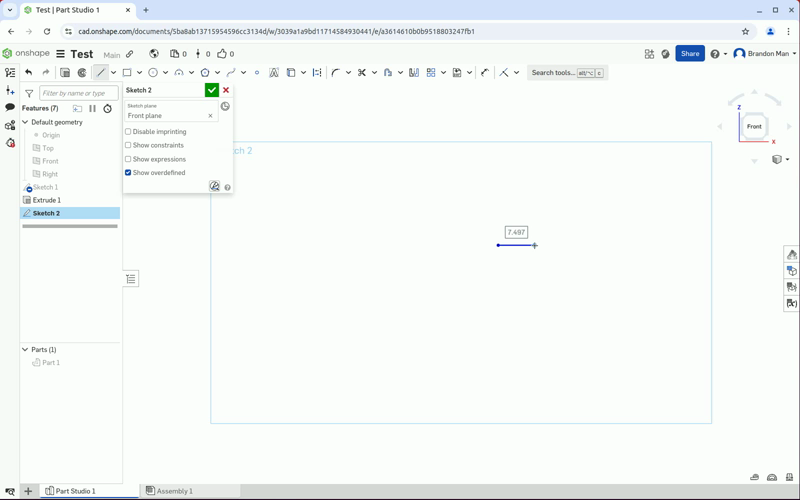
key_down(shift)
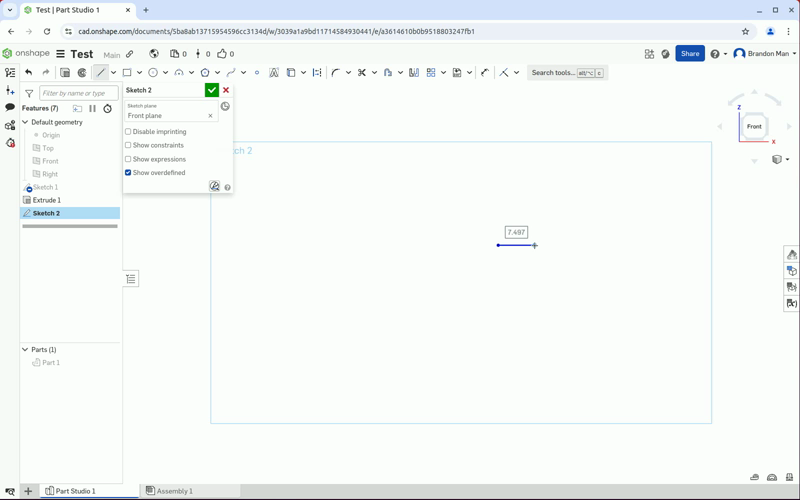
mouse_move(564, 245)
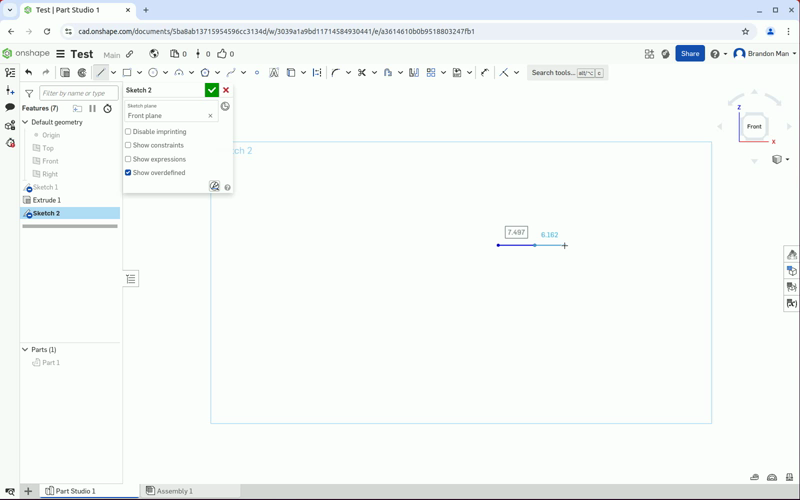
mouse_move(554, 245)
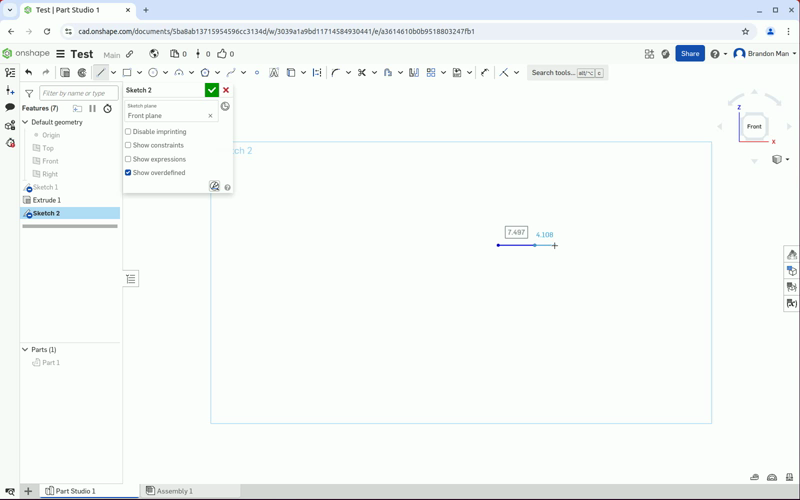
click(554, 245)
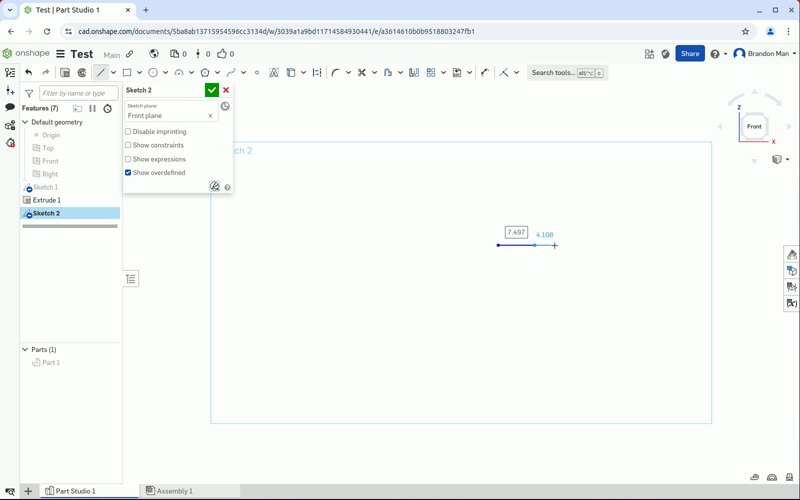
key_up(shift)
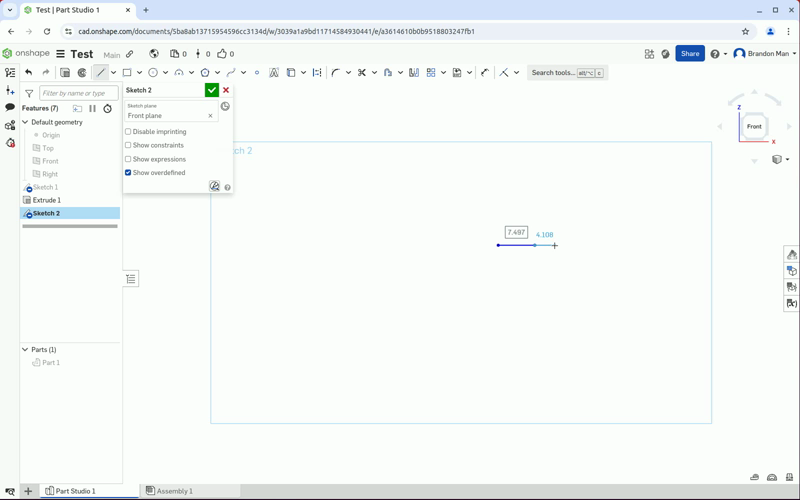
key_down(shift)
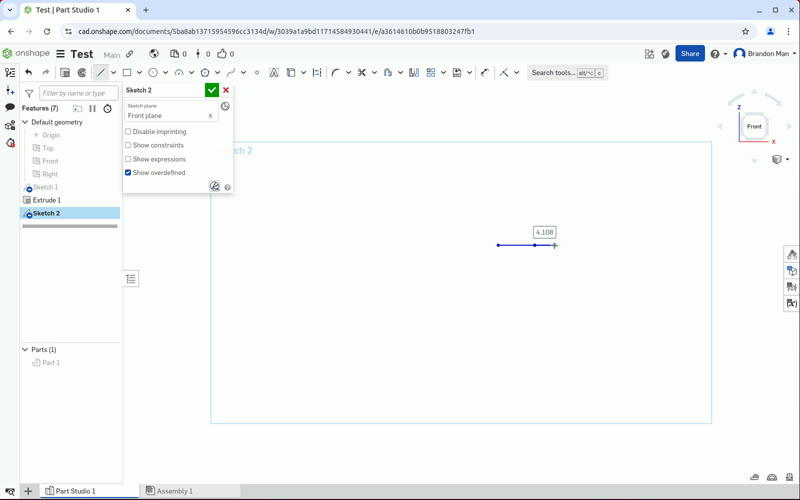
mouse_move(498, 170)
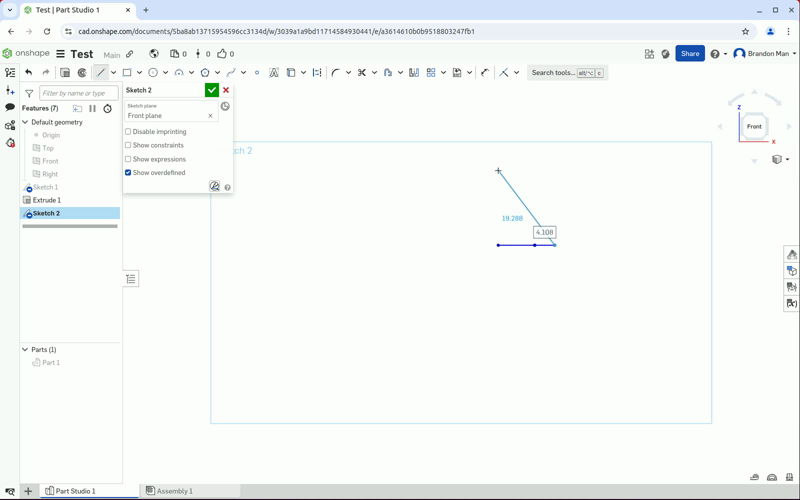
click(498, 170)
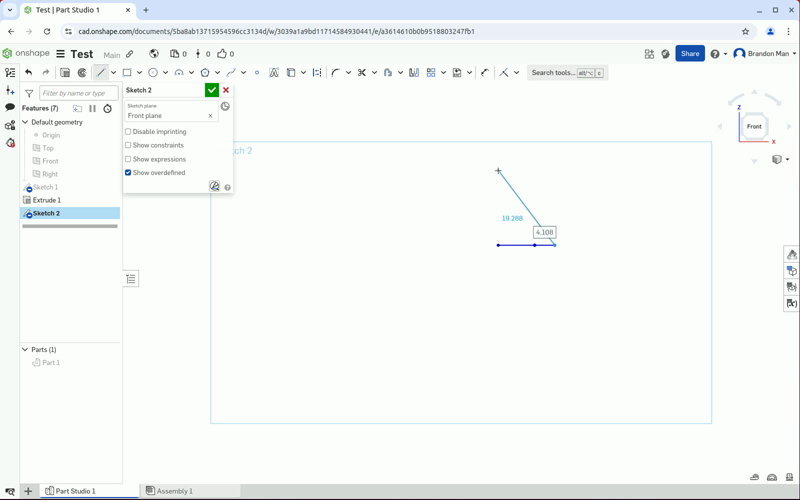
key_up(shift)
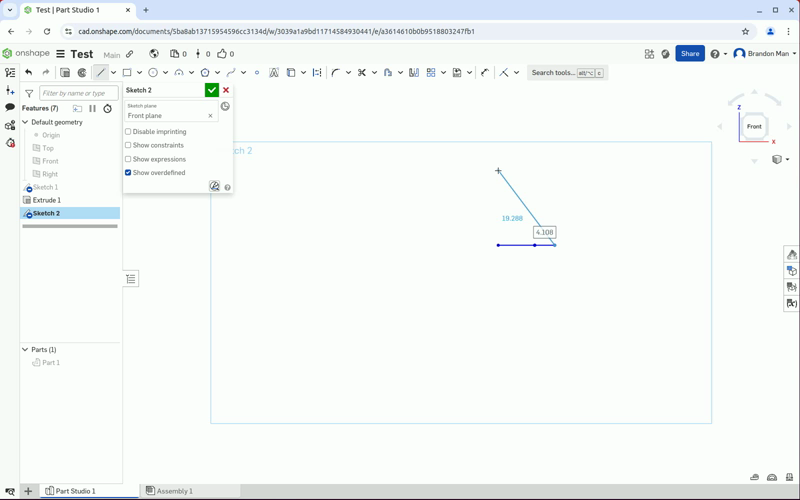
key_down(shift)
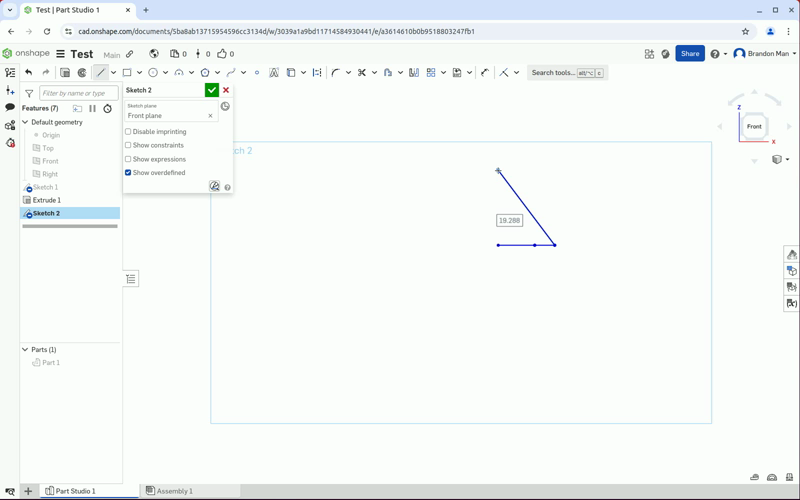
mouse_move(498, 245)
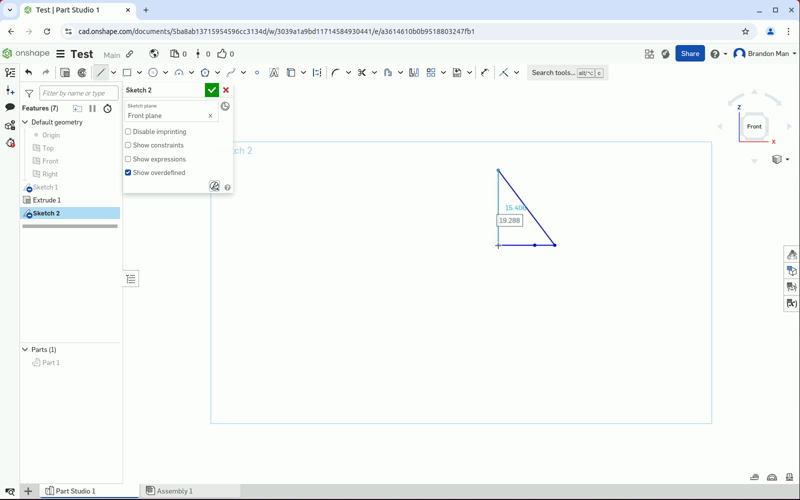
key_up(shift)
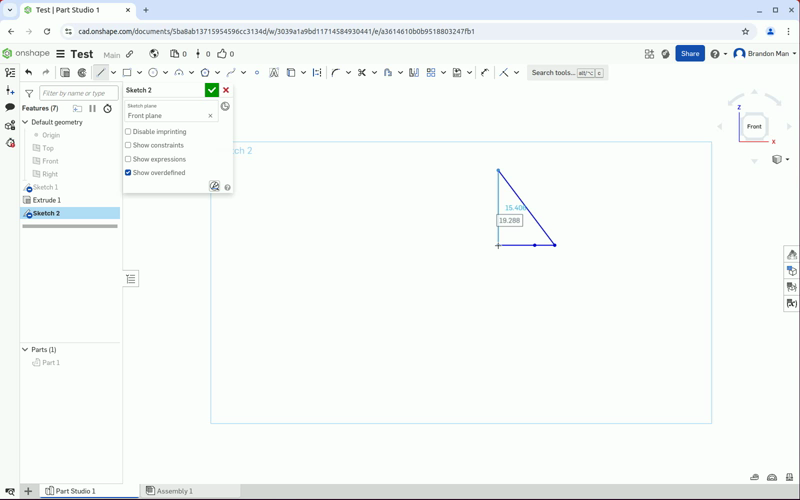
click(498, 245)
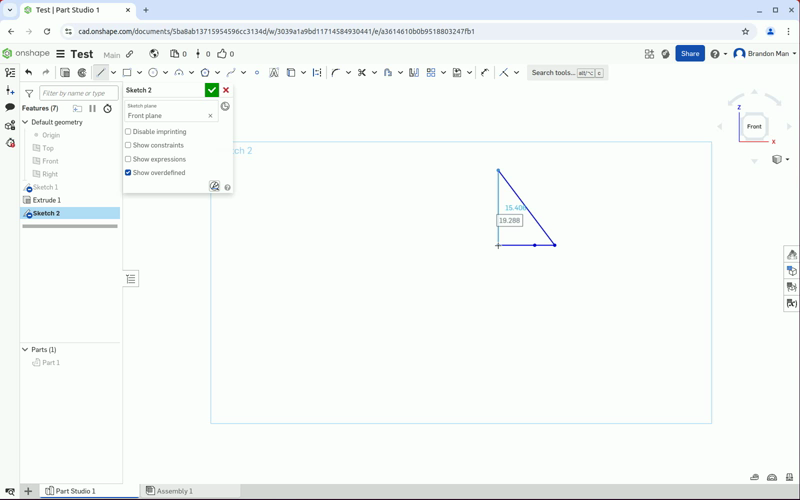
key(esc)
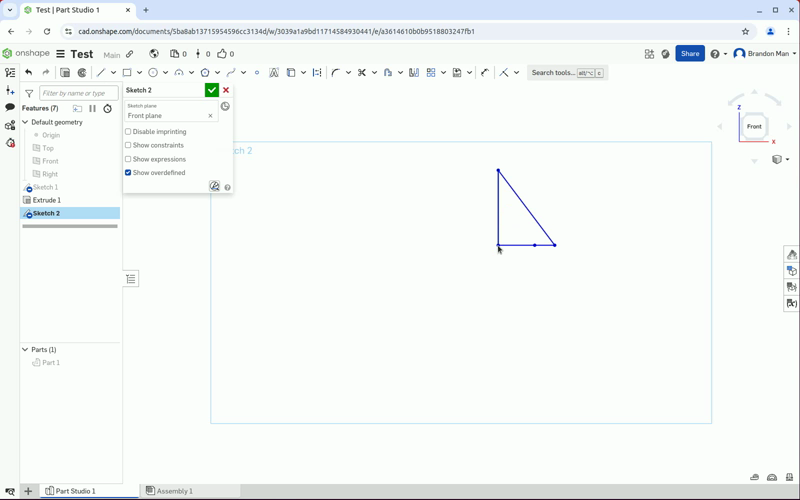
mouse_move(502, 191)
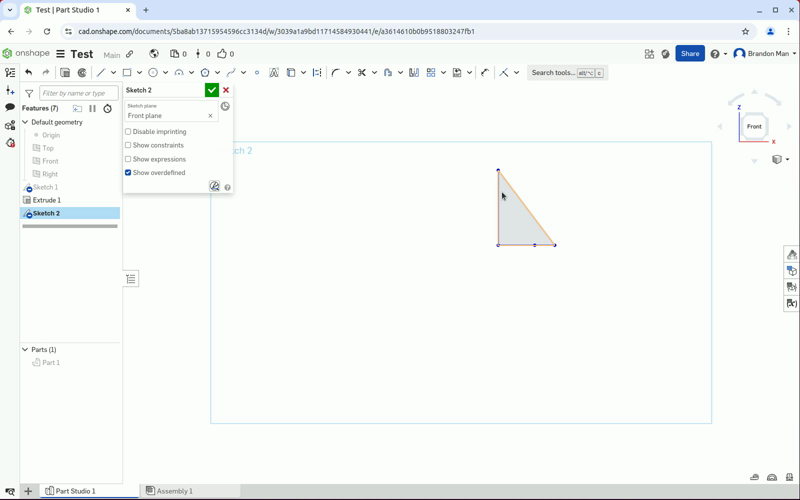
click(502, 191)
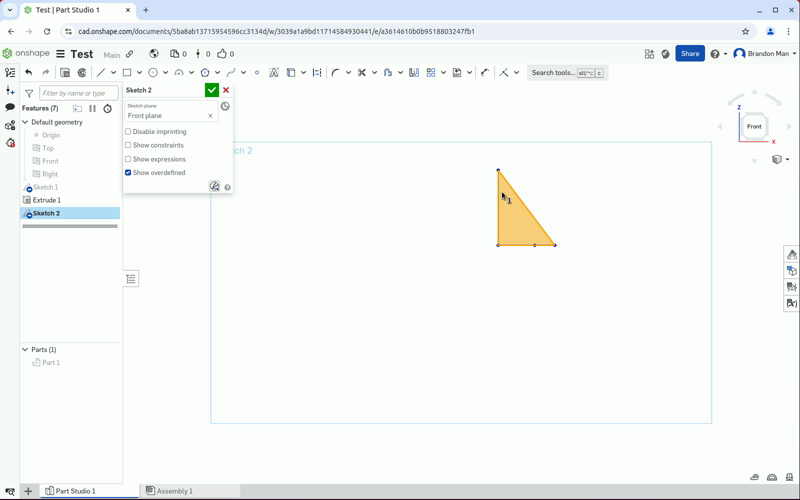
mouse_move(73, 352)
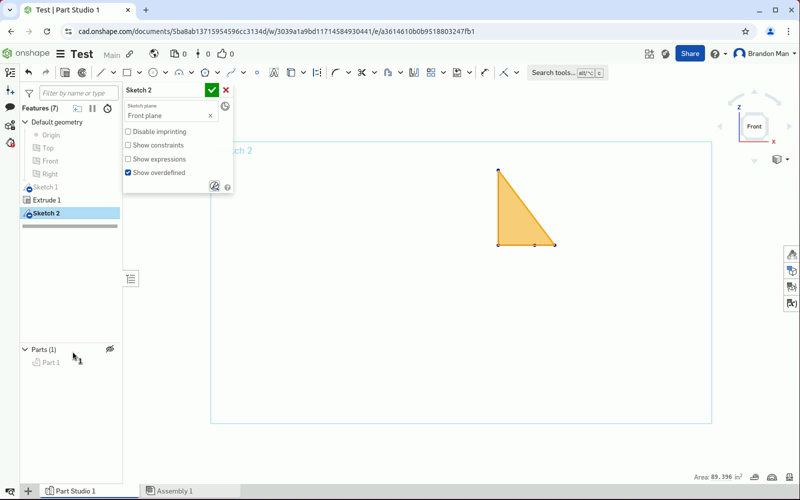
key(shift+y)
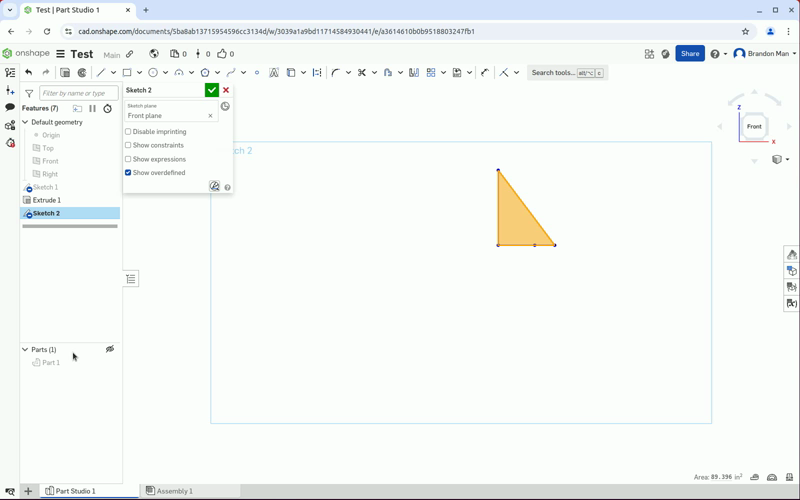
key(shift+e)
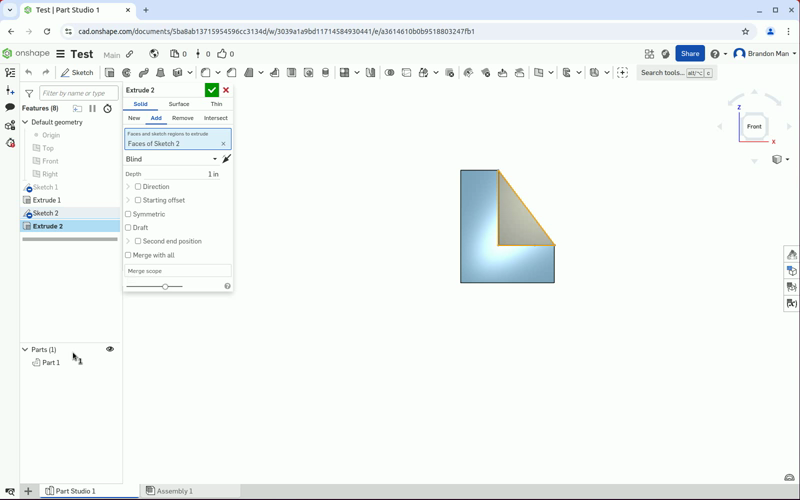
mouse_move(143, 106)
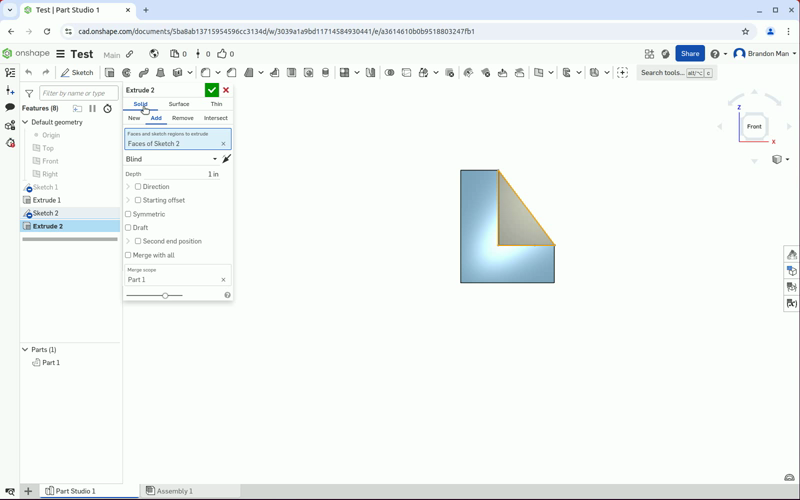
click(143, 106)
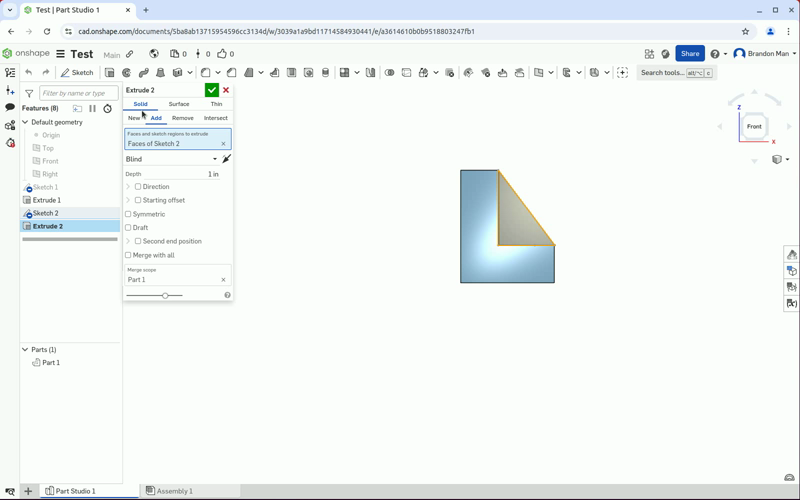
mouse_move(137, 120)
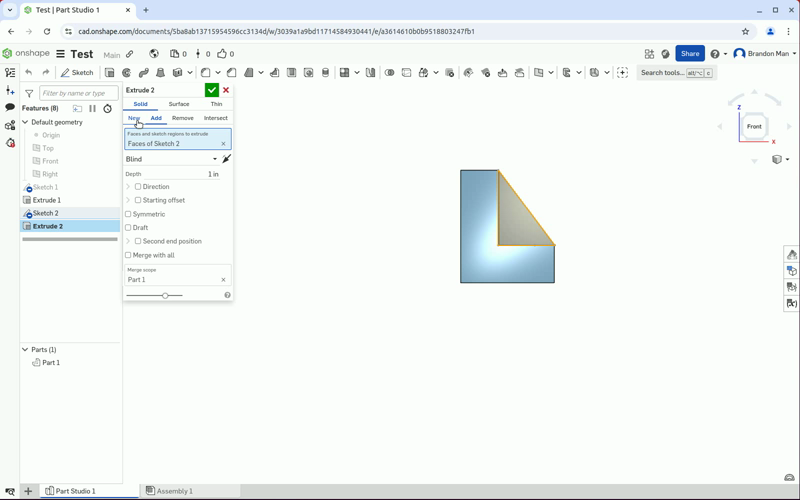
click(137, 120)
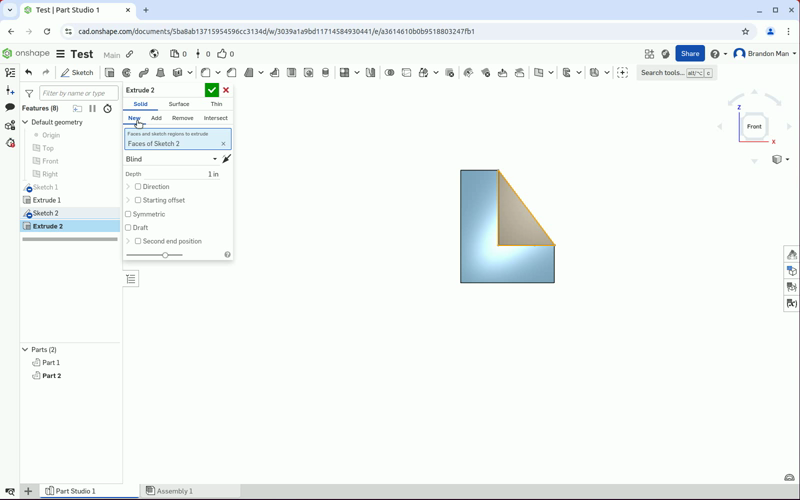
key(tab, 4)
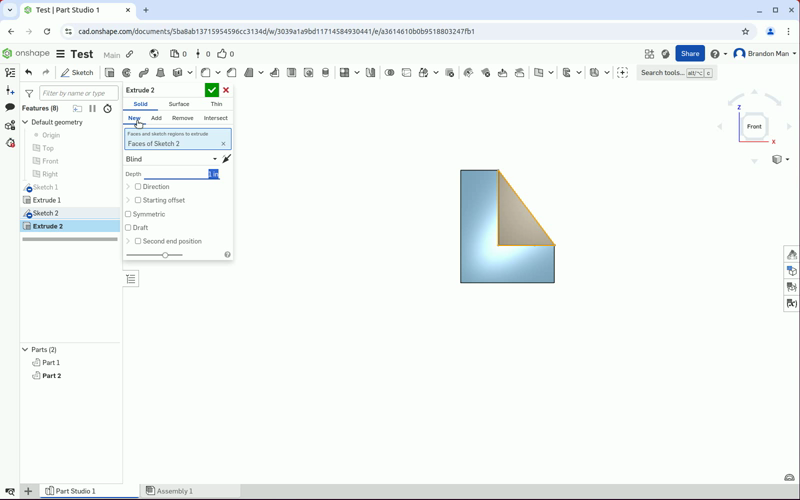
text(7.703)
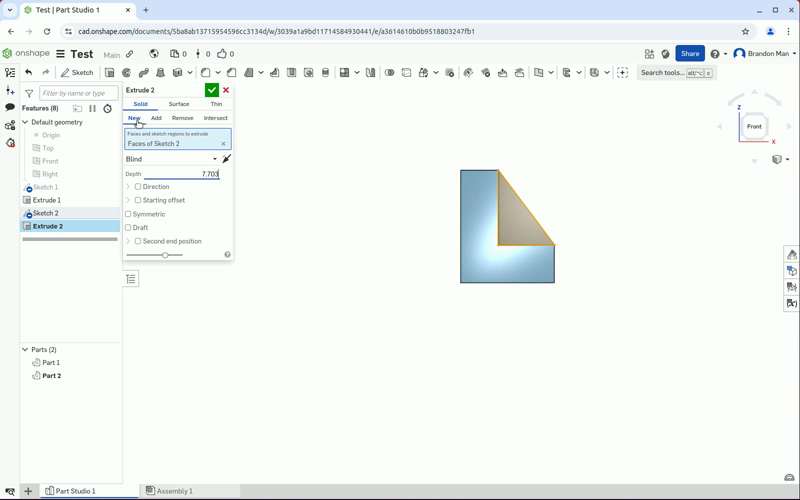
key(enter)
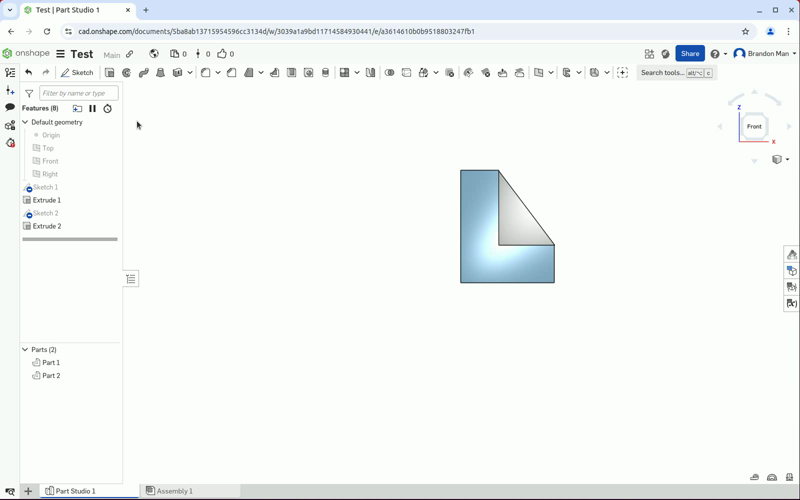
key(shift+h)
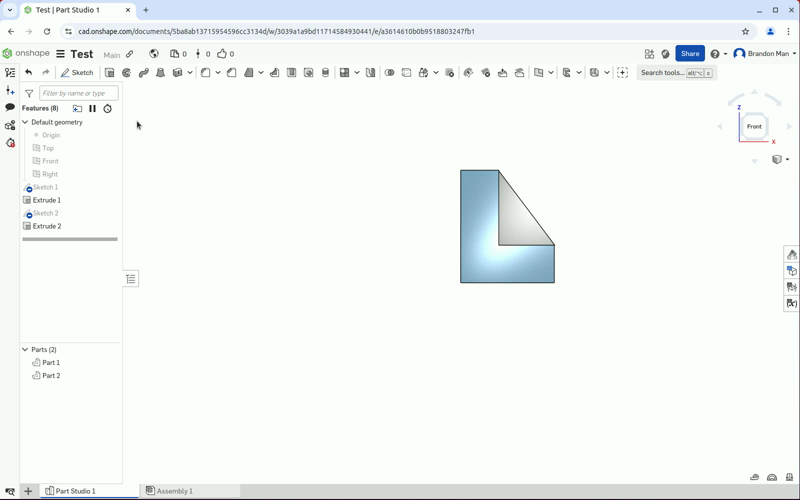
key(shift+h)
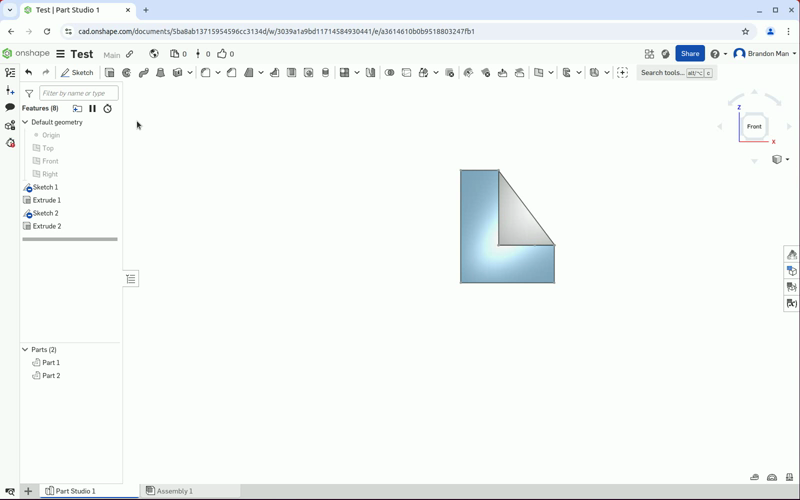
key(shift+7)
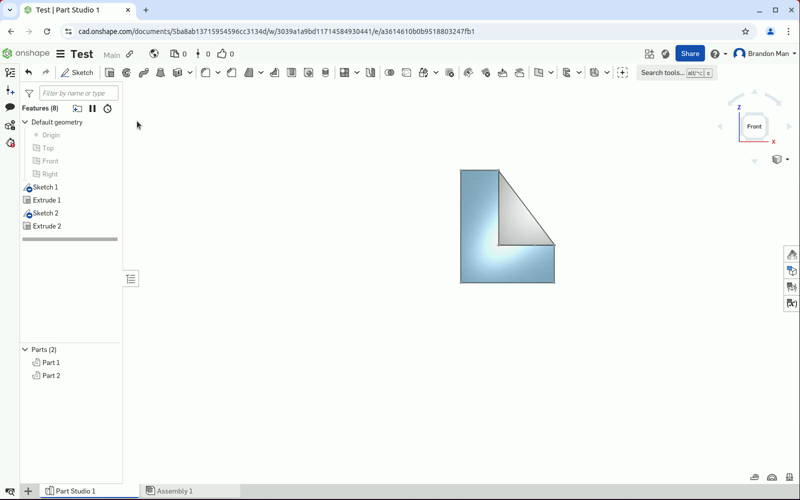
key(left, 2)
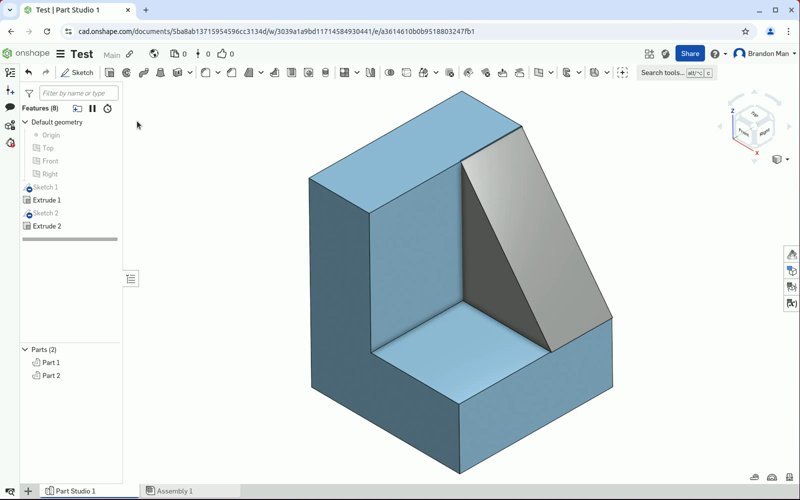
key(down, 2)
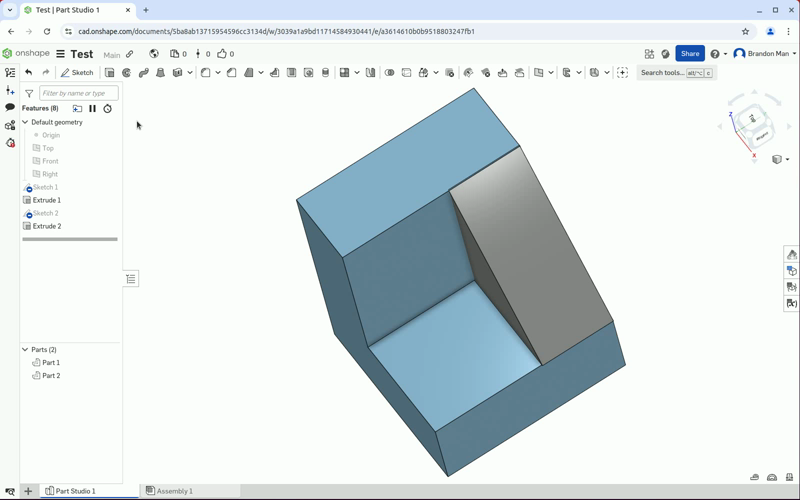
key(up, 2)
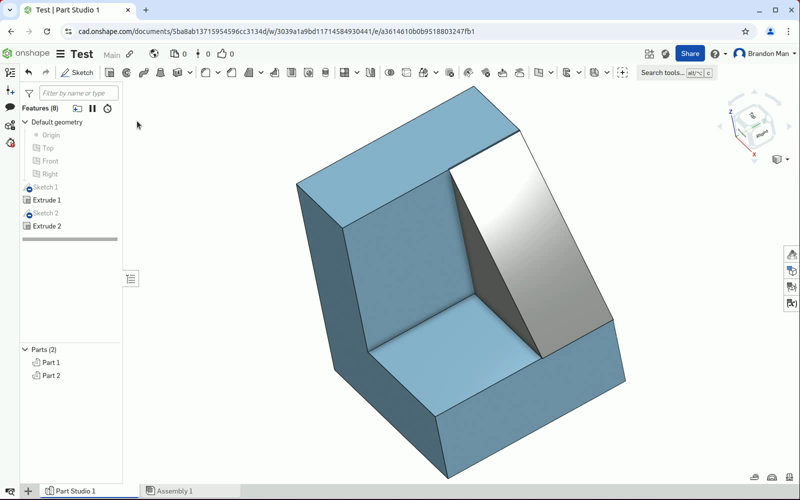
key(right, 2)
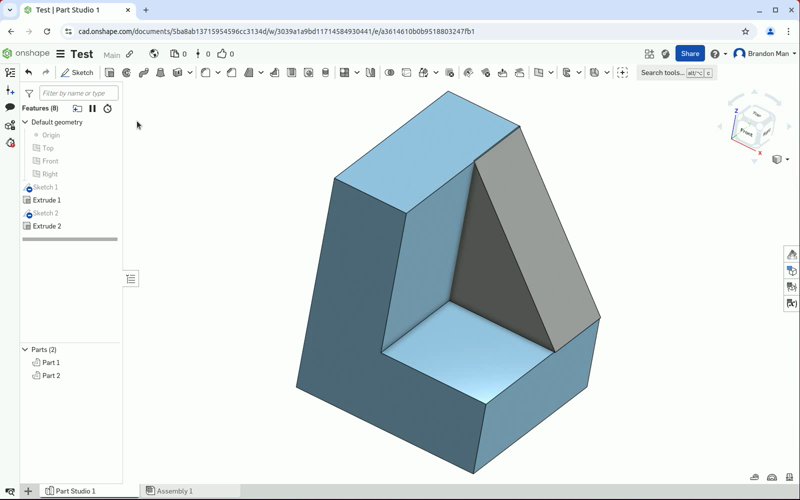
mouse_move(73, 189)
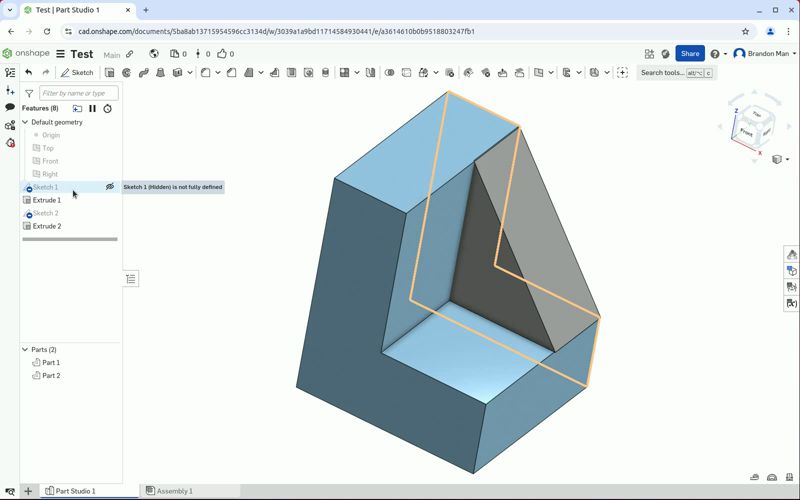
click(73, 189)